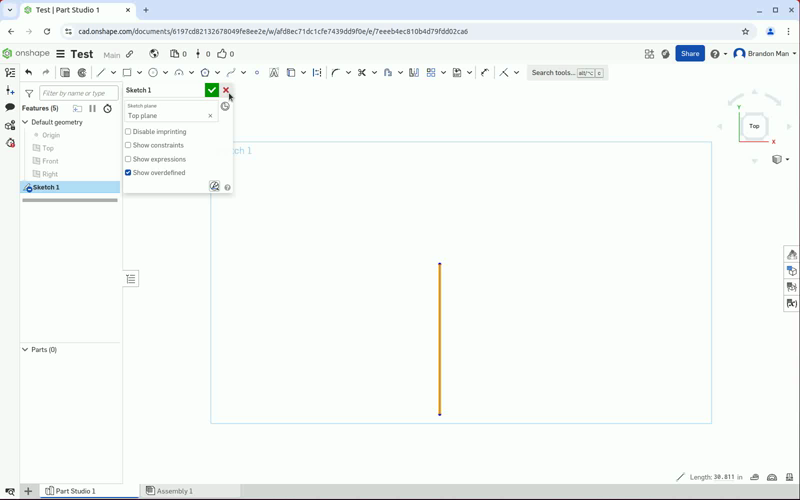
key(shift+h)
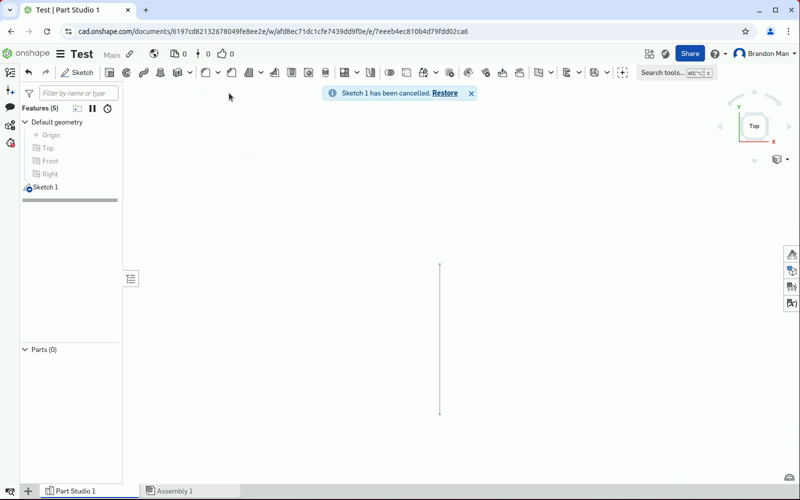
key(shift+s)
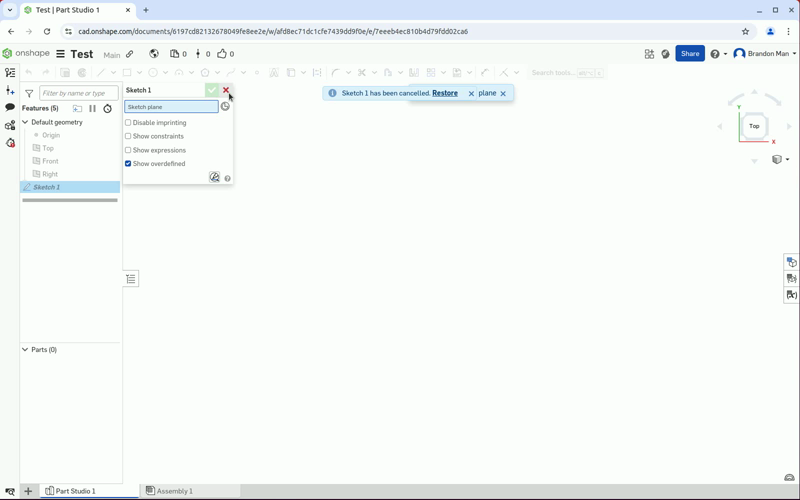
mouse_move(73, 150)
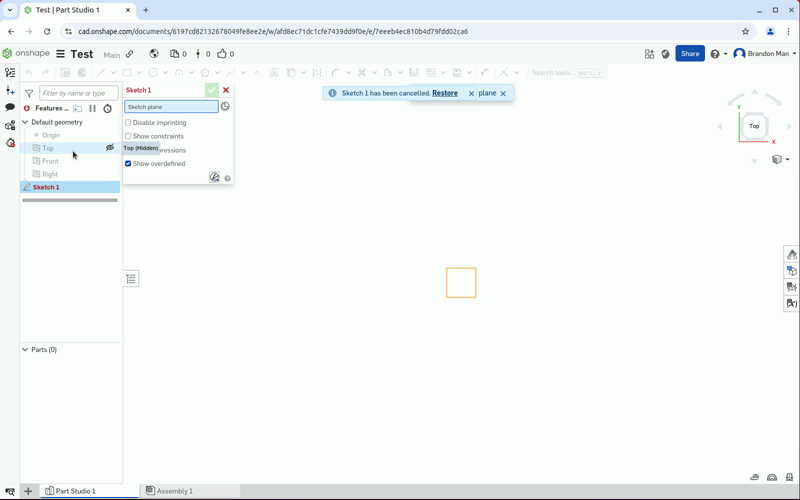
click(73, 150)
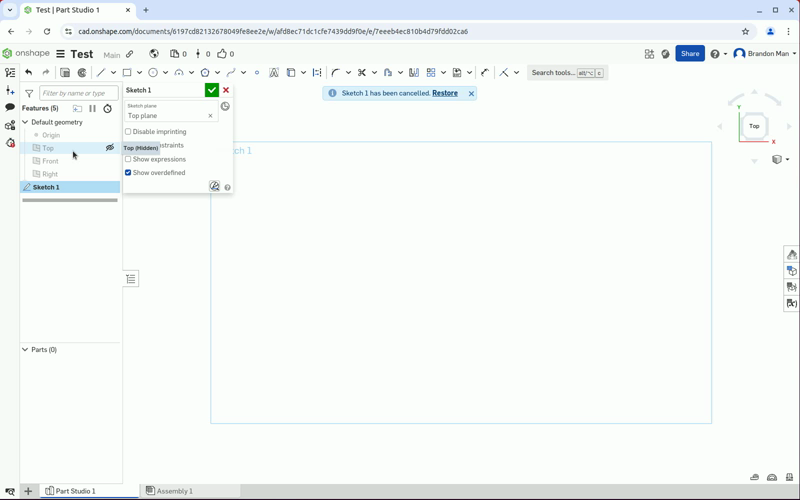
mouse_move(73, 352)
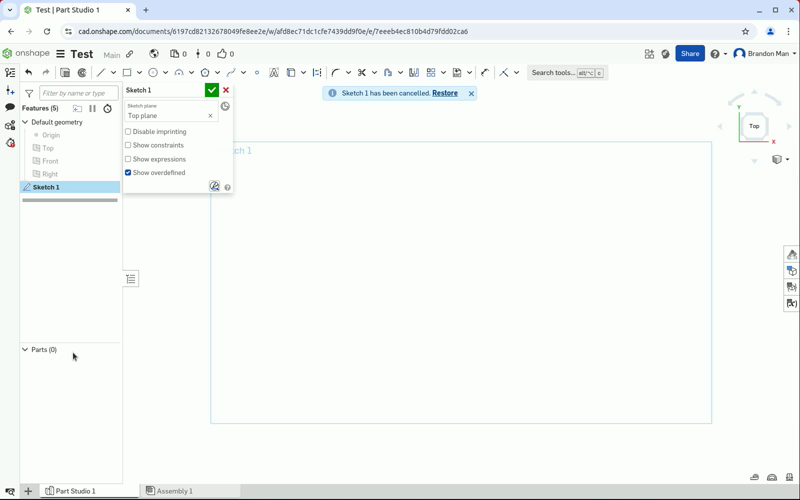
key(y)
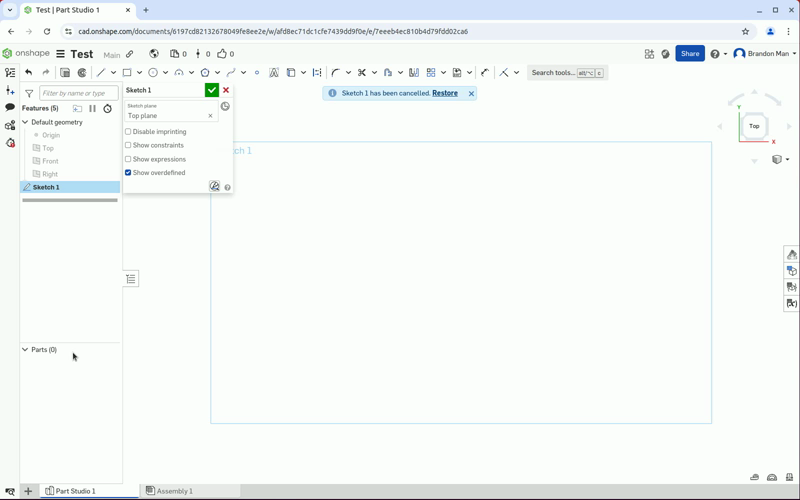
key(l)
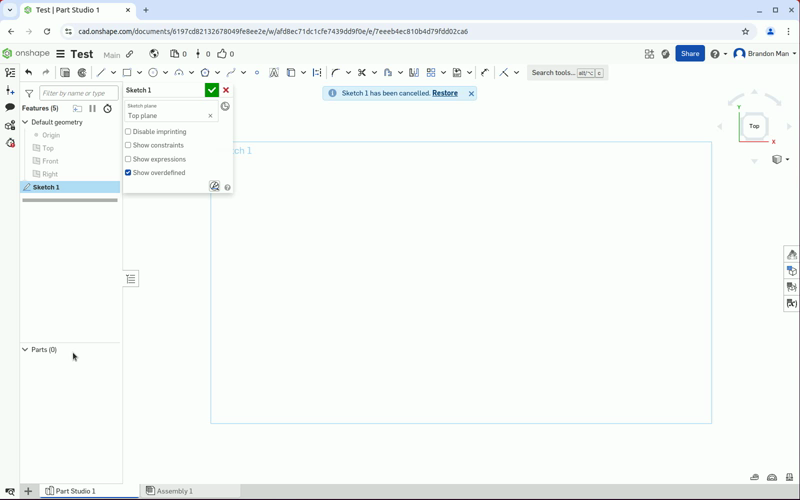
key_down(shift)
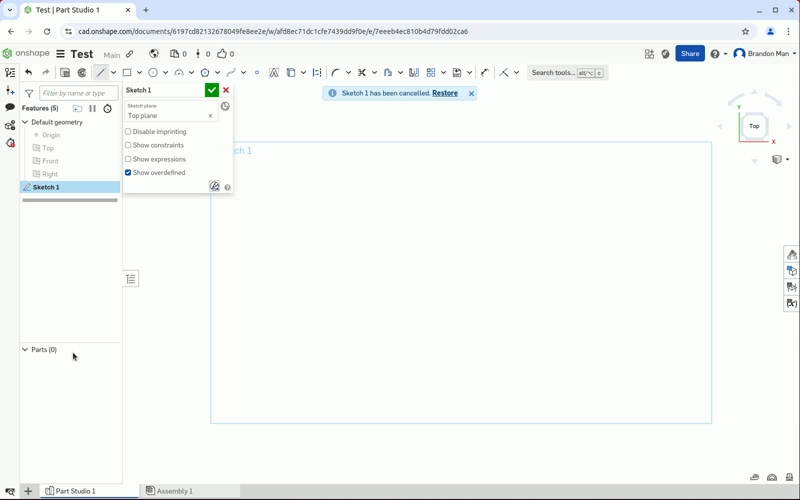
mouse_move(405, 326)
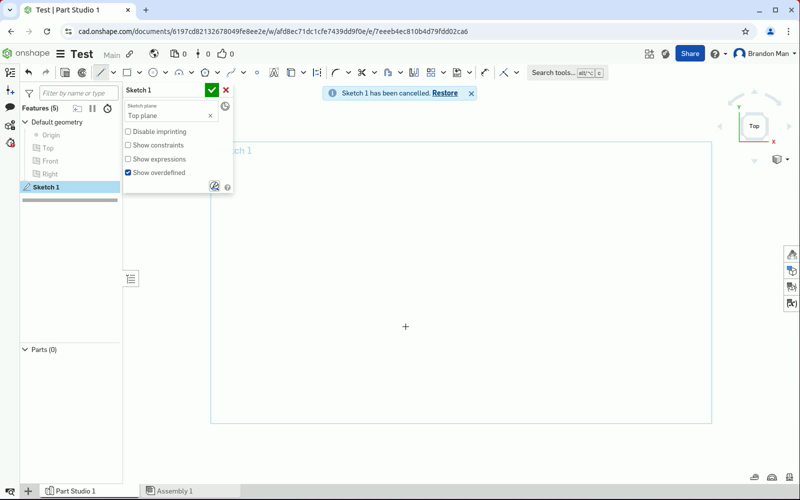
click(405, 326)
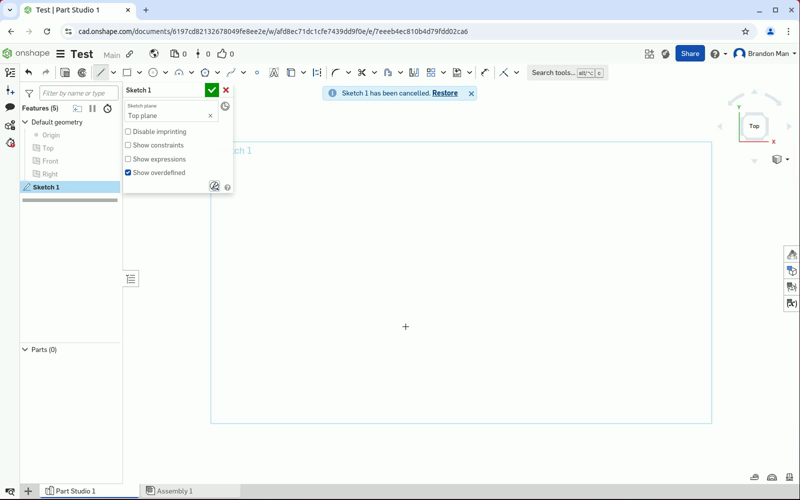
key_up(shift)
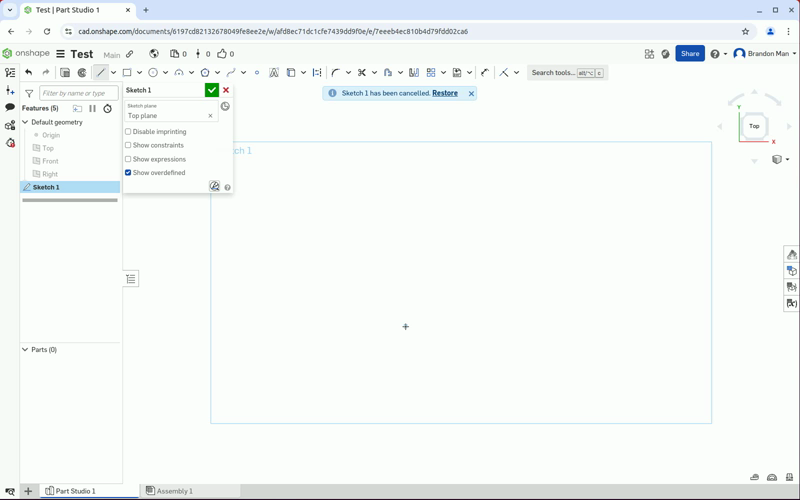
key_down(shift)
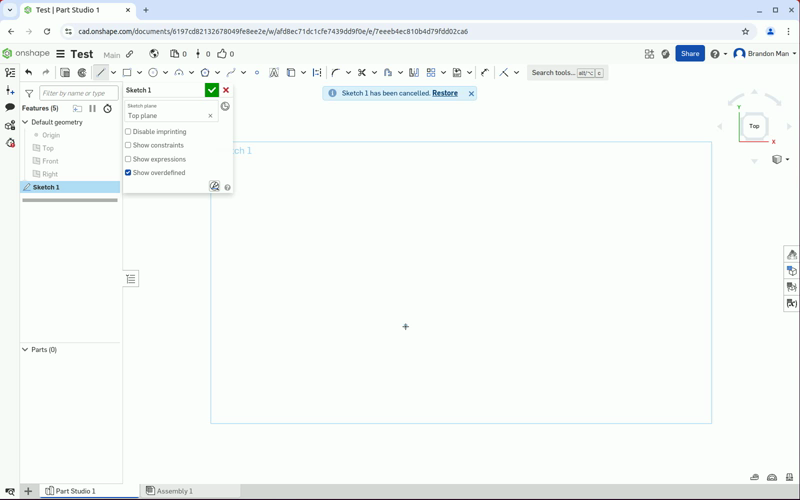
mouse_move(515, 326)
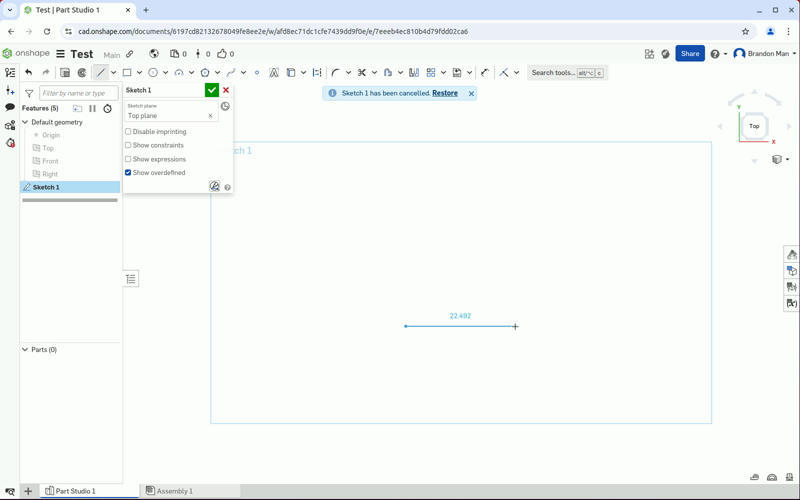
click(515, 326)
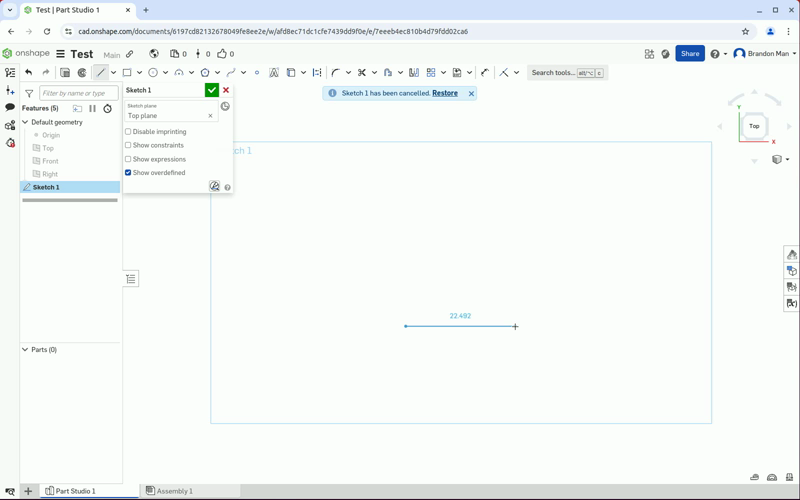
key_up(shift)
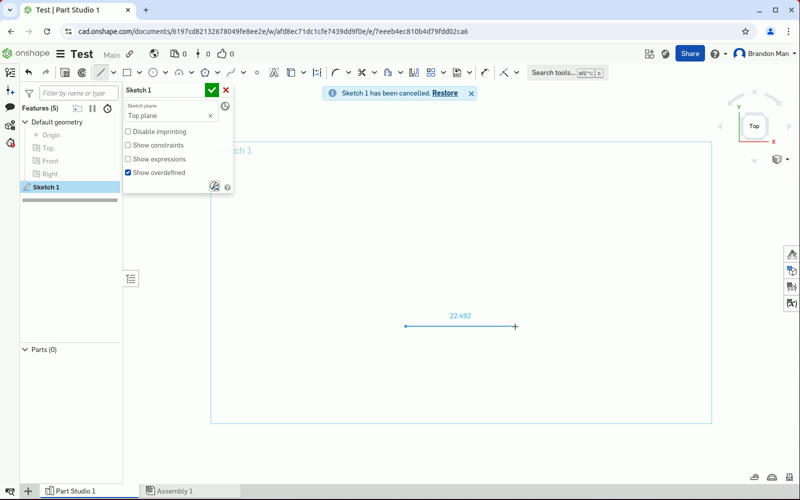
key_down(shift)
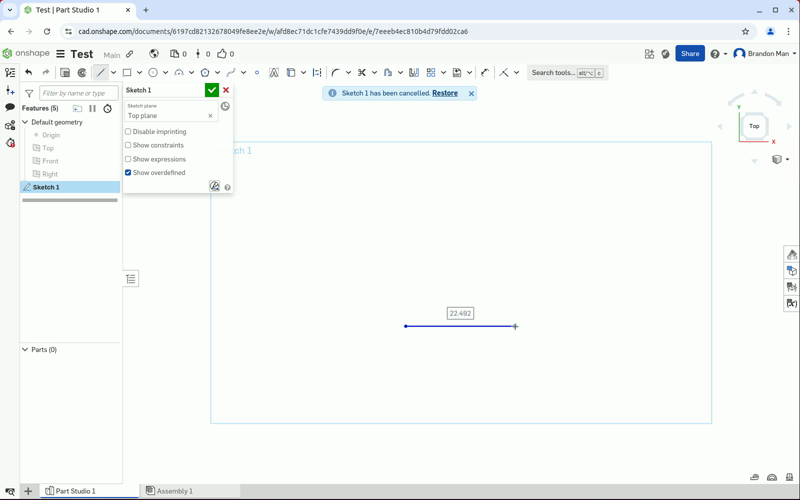
mouse_move(515, 175)
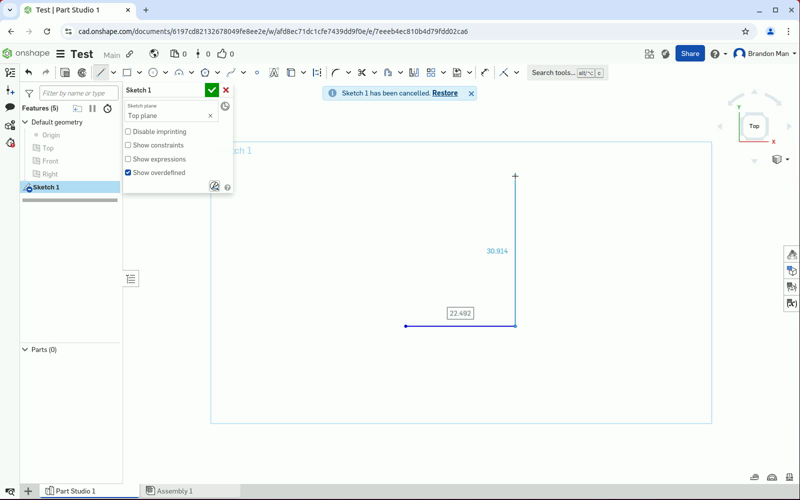
click(515, 175)
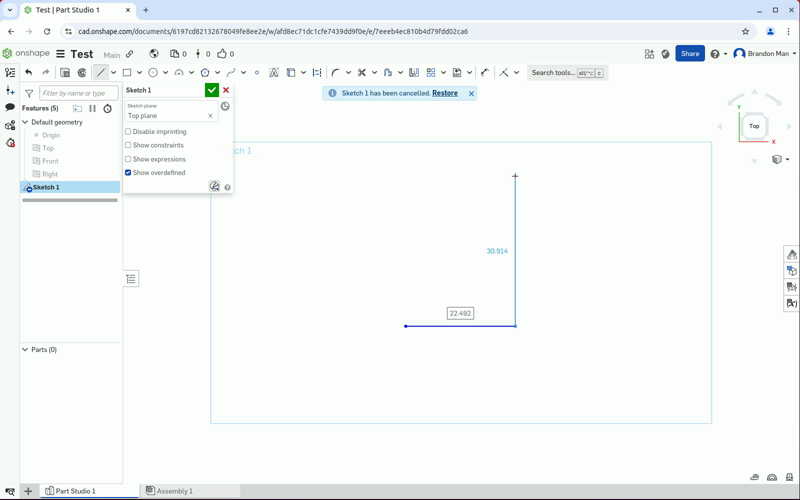
key_up(shift)
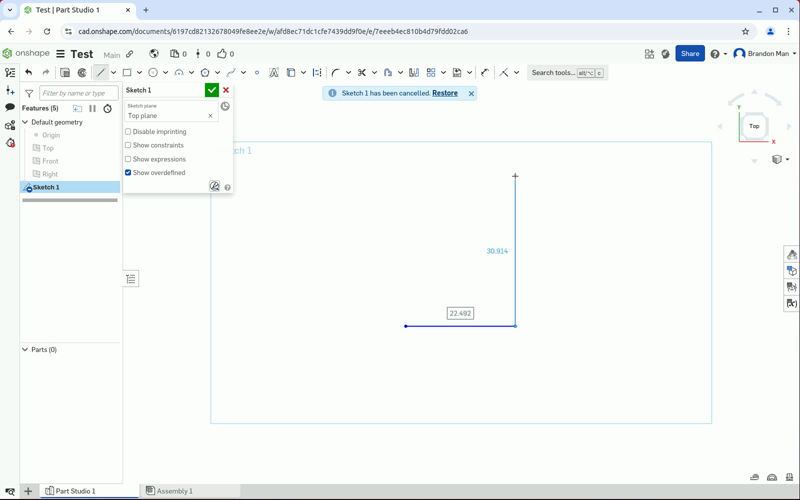
key_down(shift)
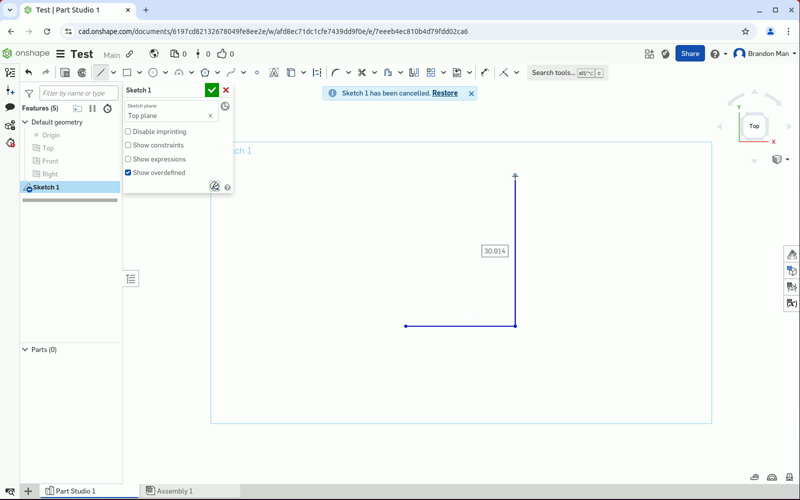
mouse_move(405, 175)
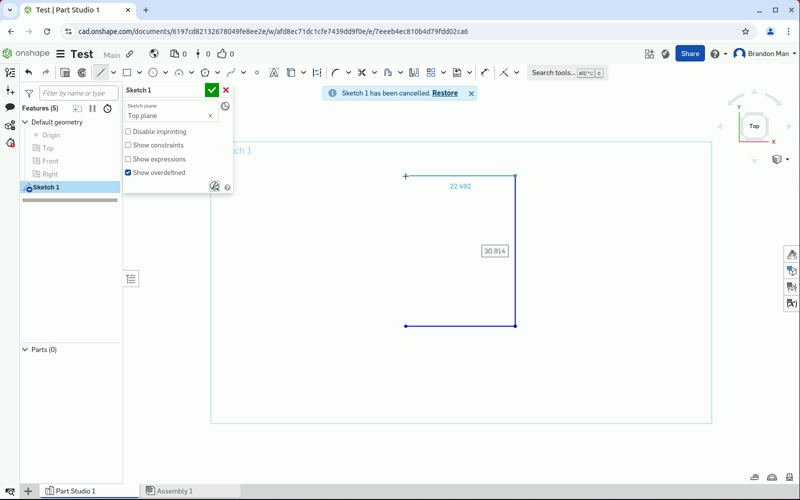
click(405, 175)
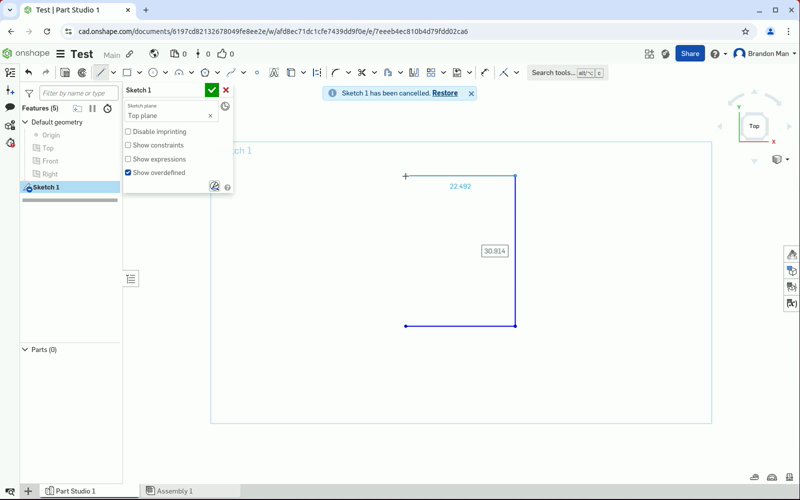
key_up(shift)
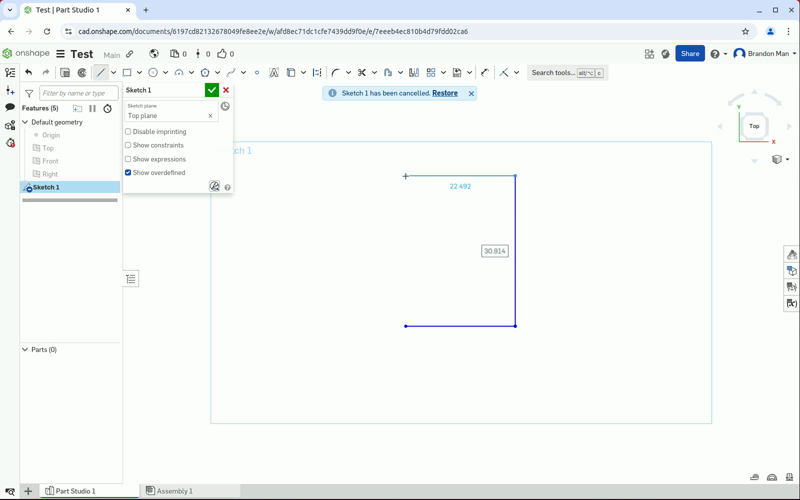
key_down(shift)
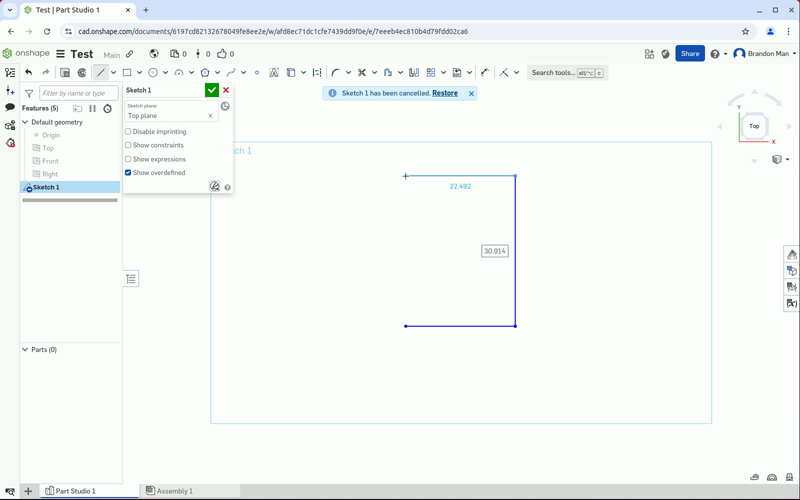
mouse_move(405, 326)
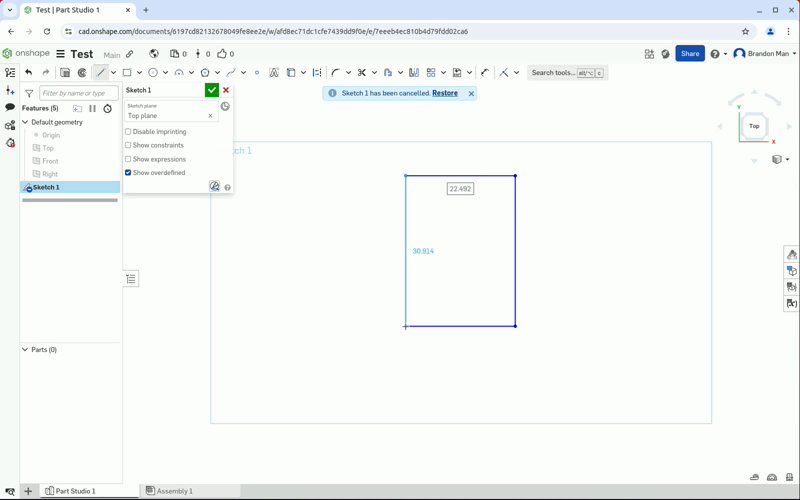
key_up(shift)
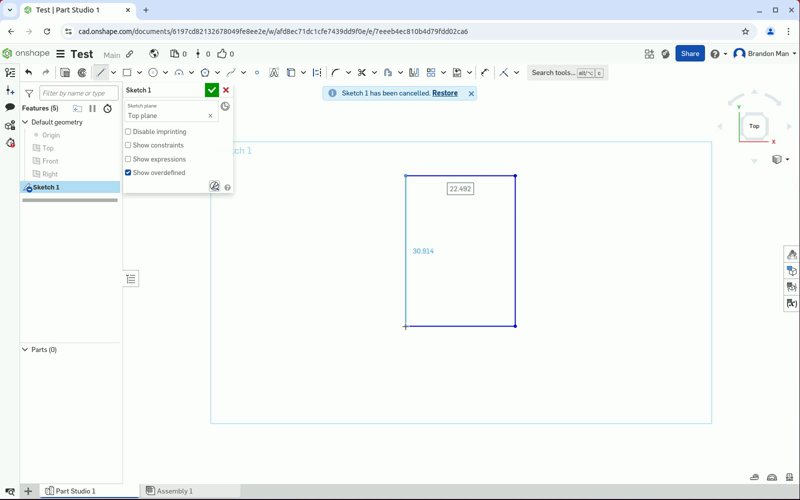
click(405, 326)
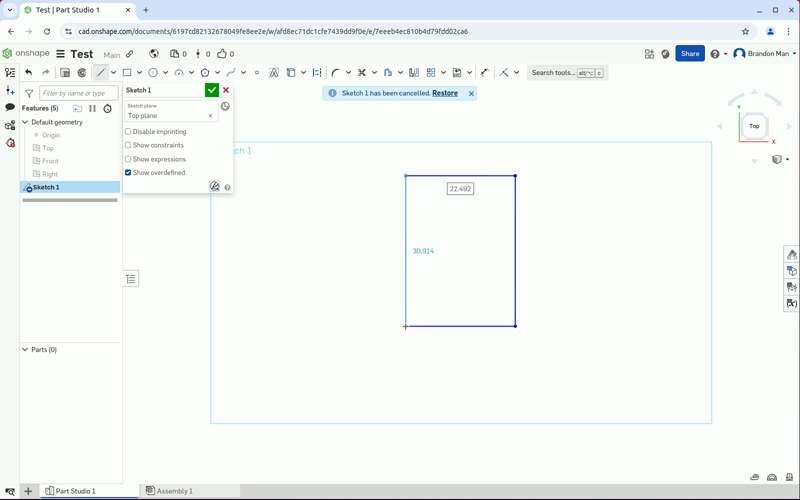
key(esc)
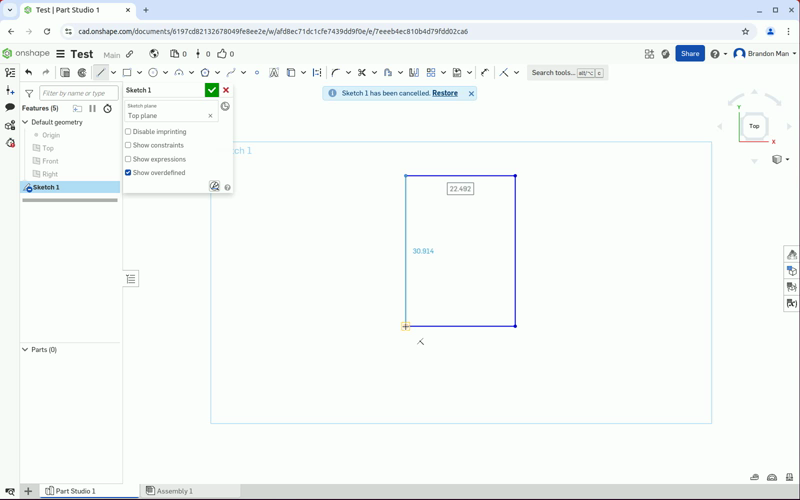
mouse_move(494, 193)
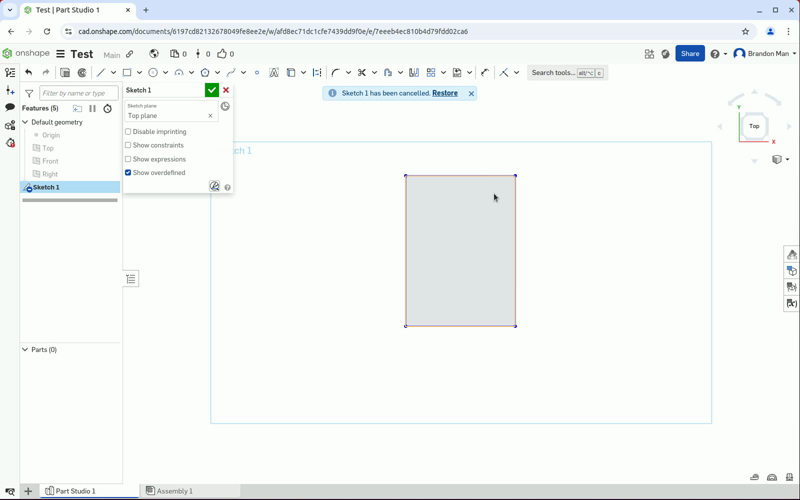
click(494, 193)
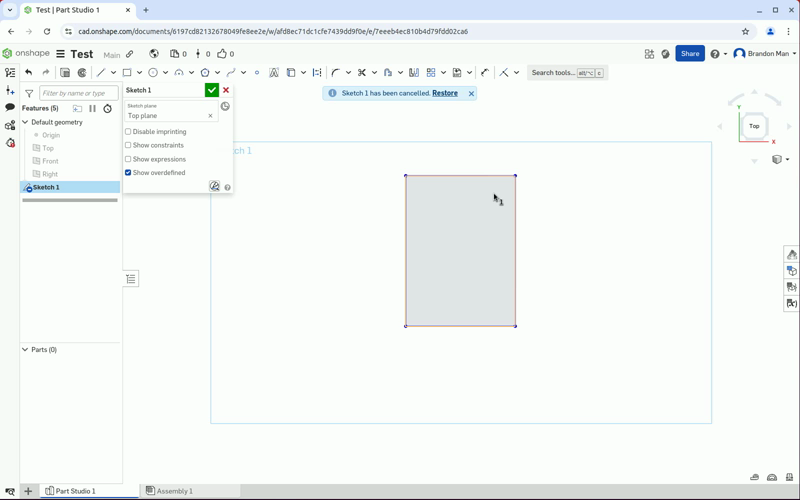
mouse_move(73, 352)
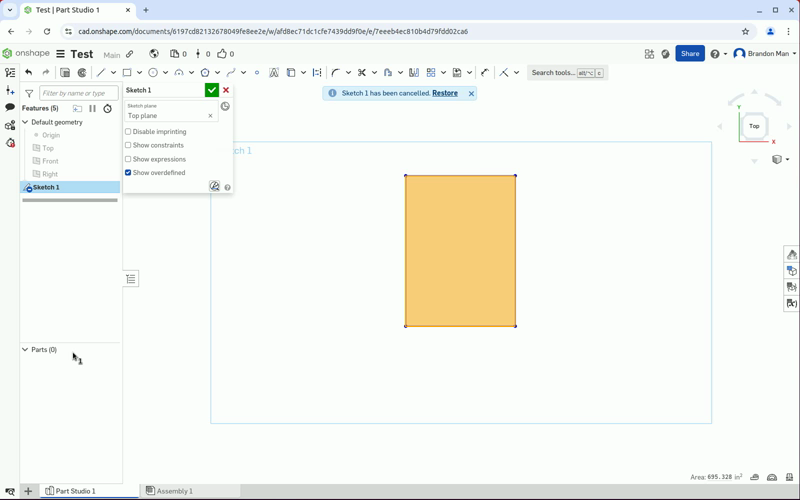
key(shift+y)
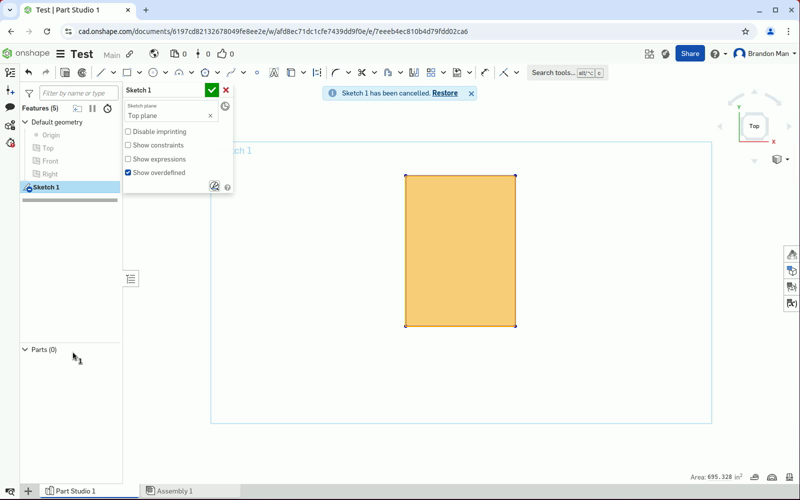
key(shift+e)
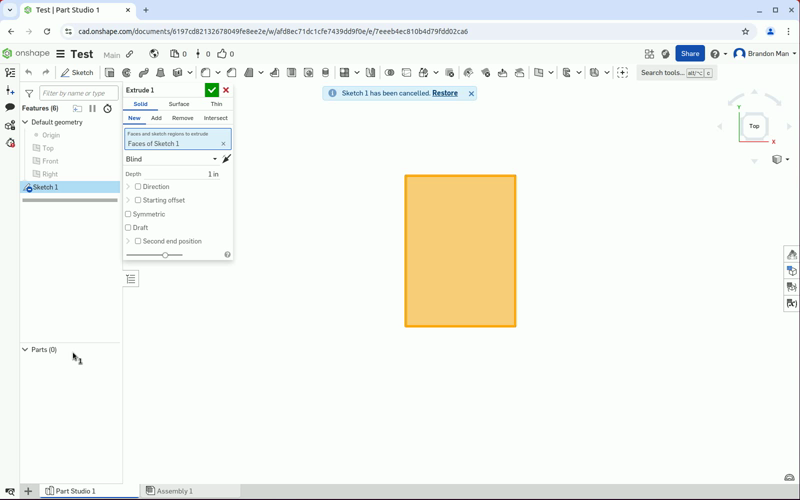
mouse_move(143, 106)
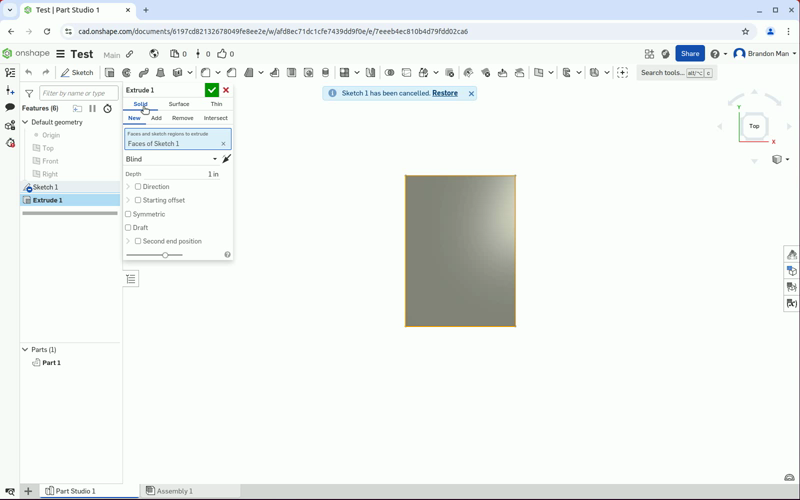
click(143, 106)
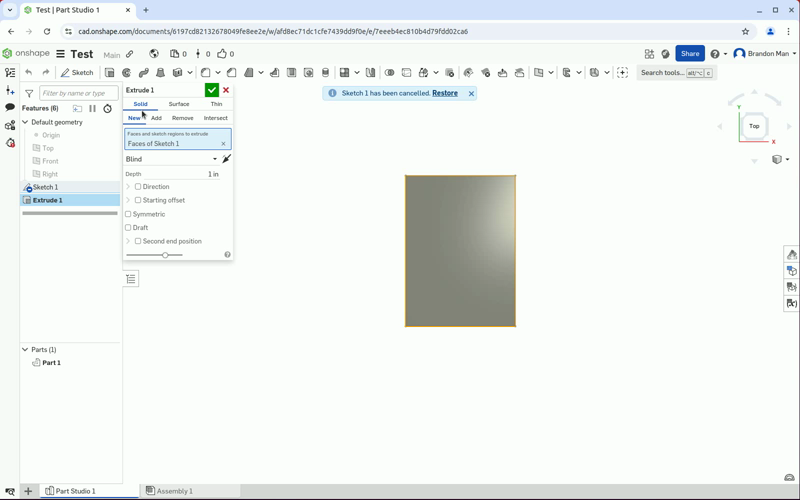
mouse_move(137, 120)
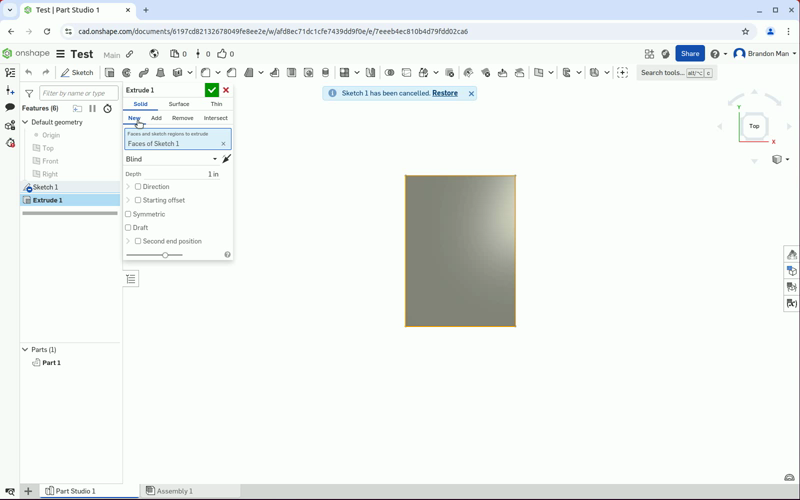
click(137, 120)
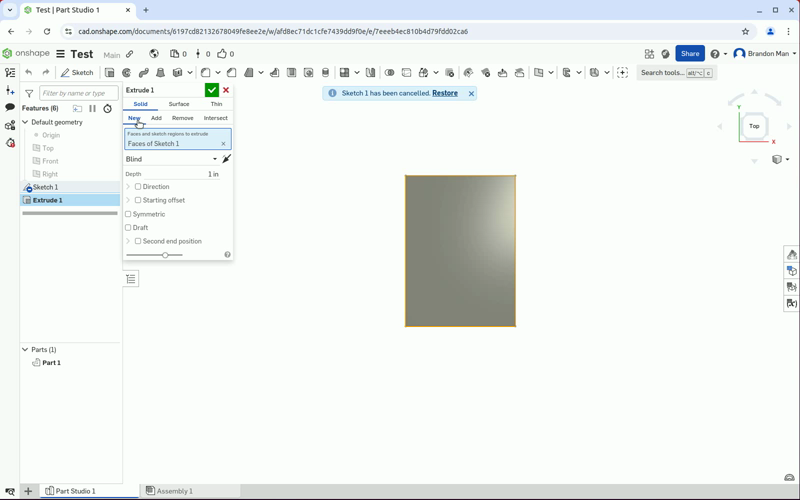
key(tab, 4)
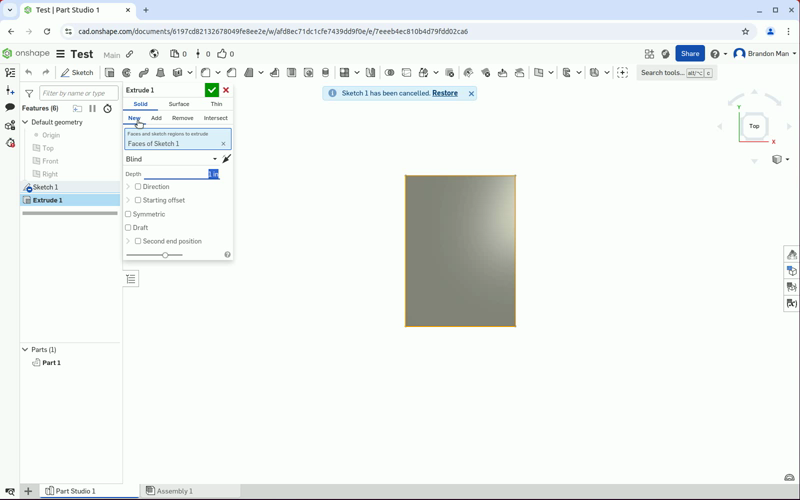
text(0.722)
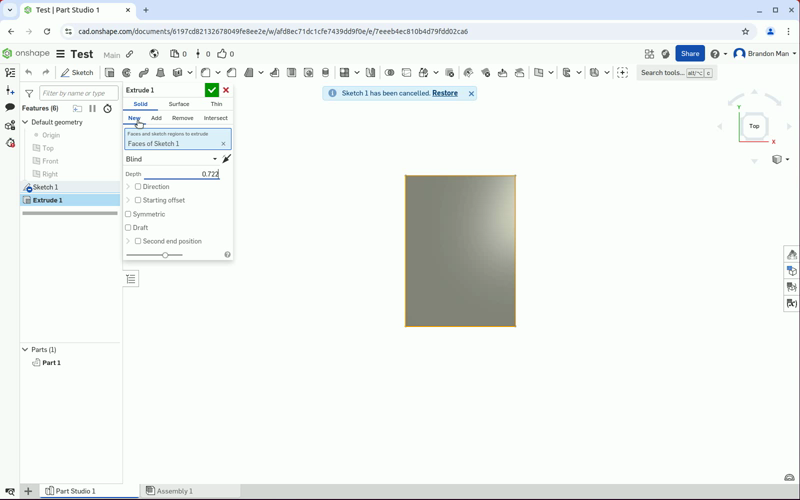
key(enter)
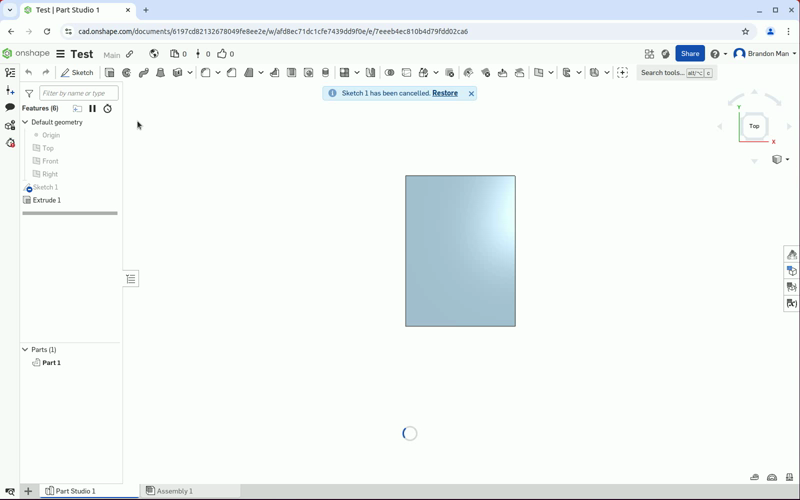
key(shift+h)
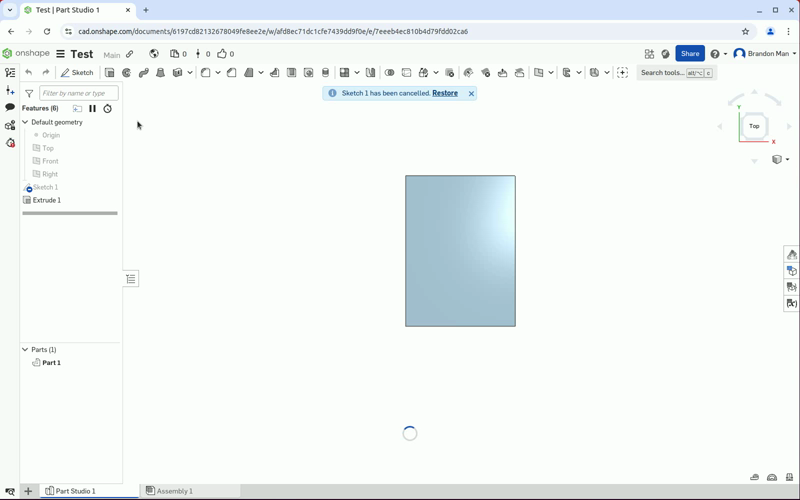
key(shift+h)
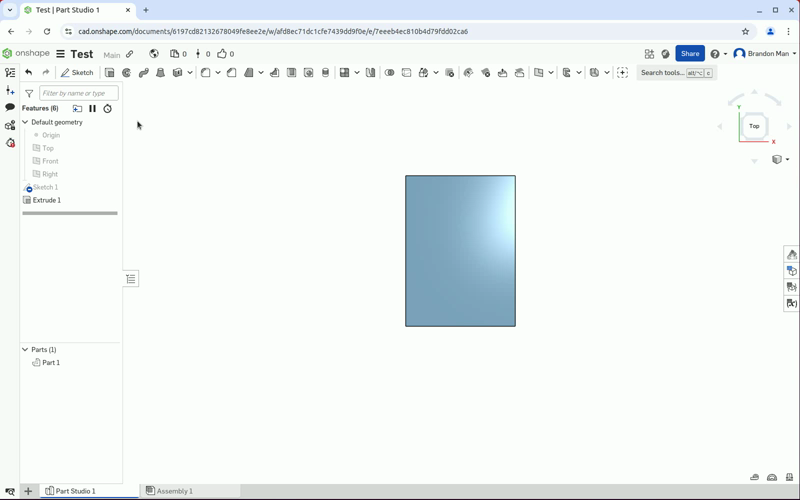
mouse_move(73, 189)
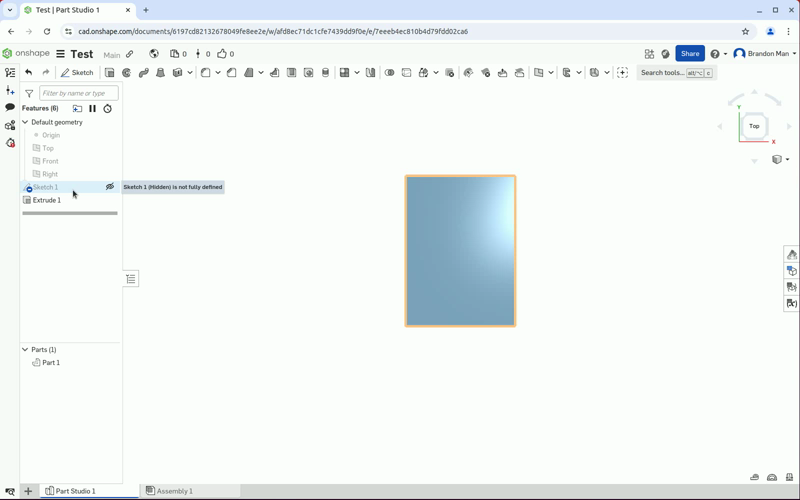
click(73, 189)
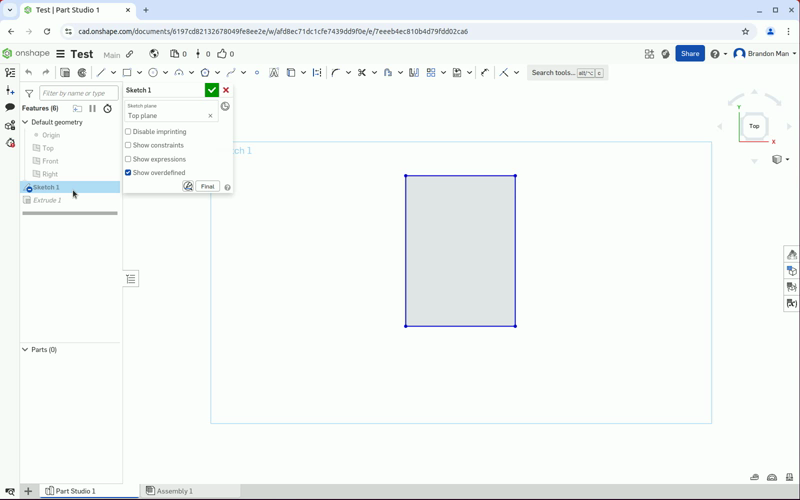
mouse_move(229, 92)
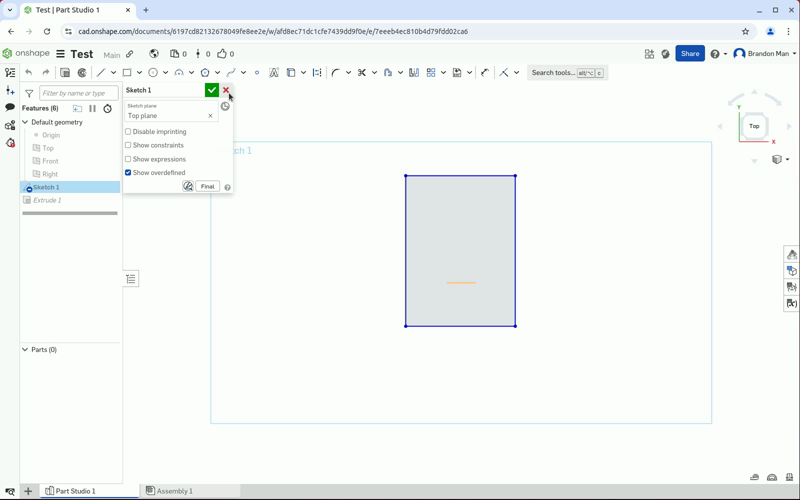
click(229, 92)
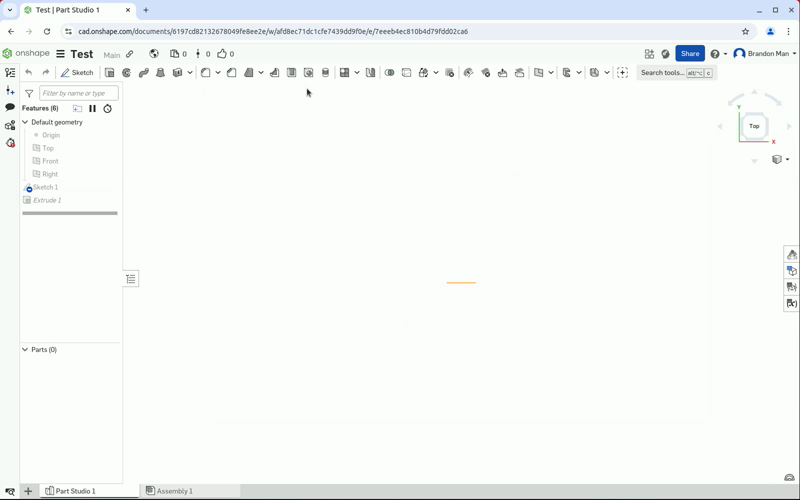
mouse_move(541, 75)
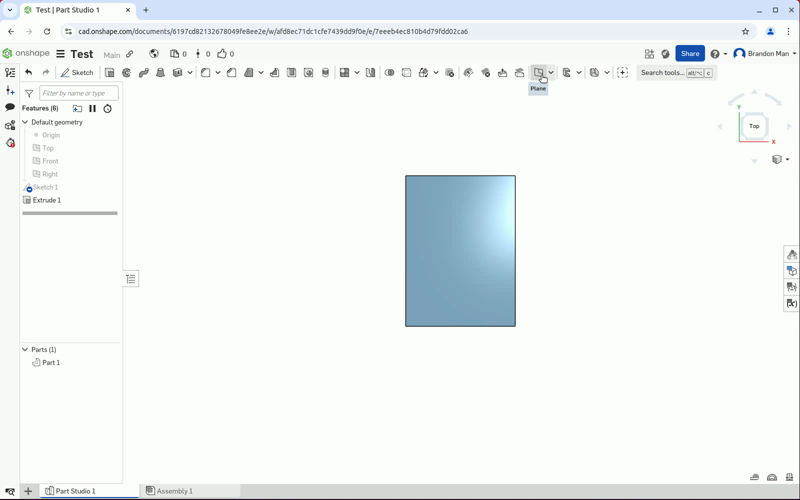
click(541, 75)
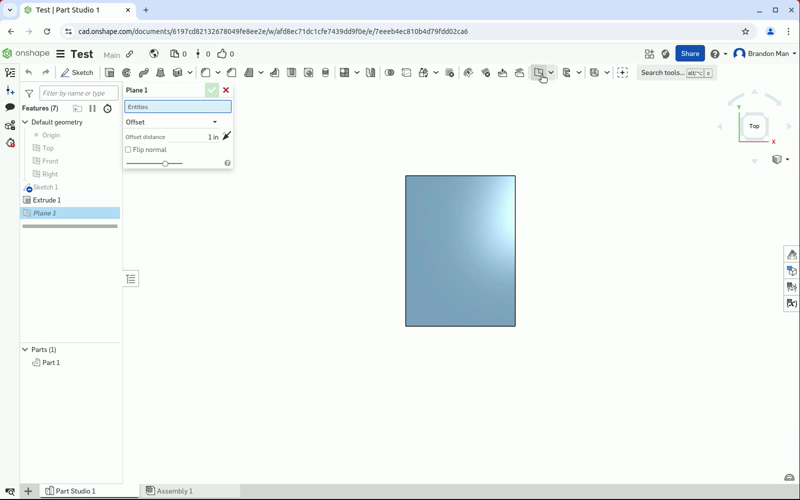
mouse_move(73, 150)
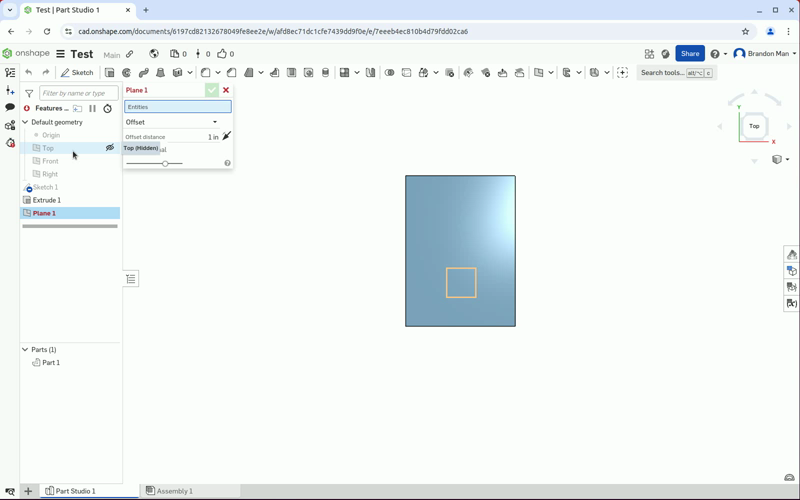
click(73, 150)
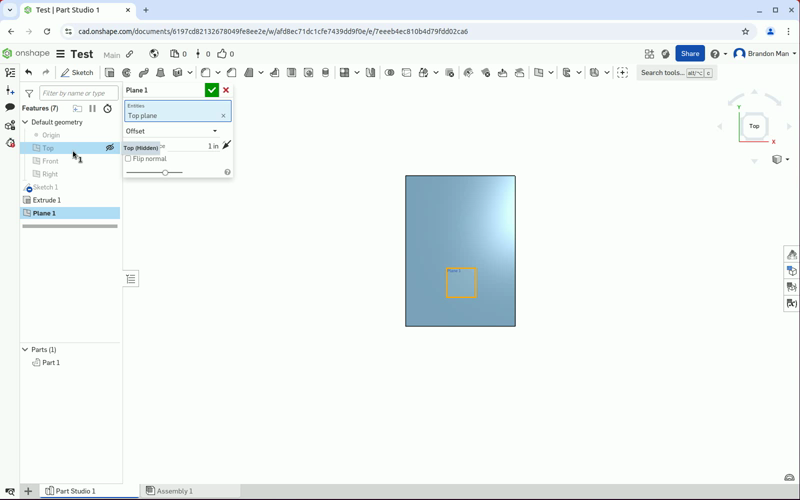
key(tab, 2)
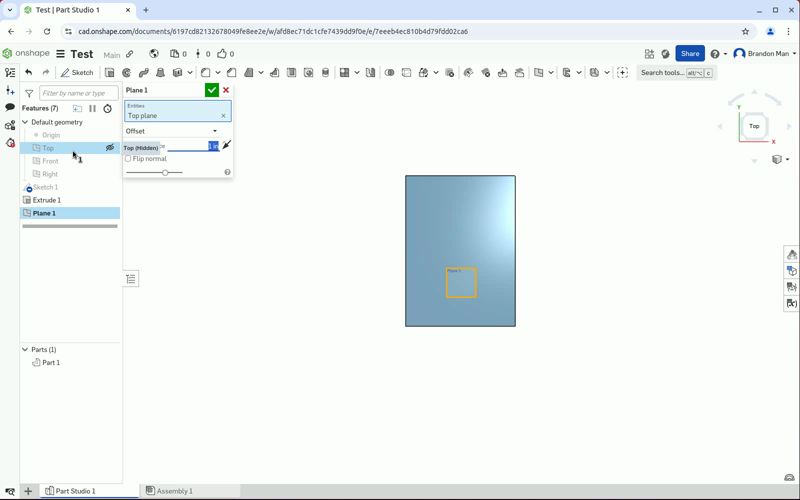
text(0.709)
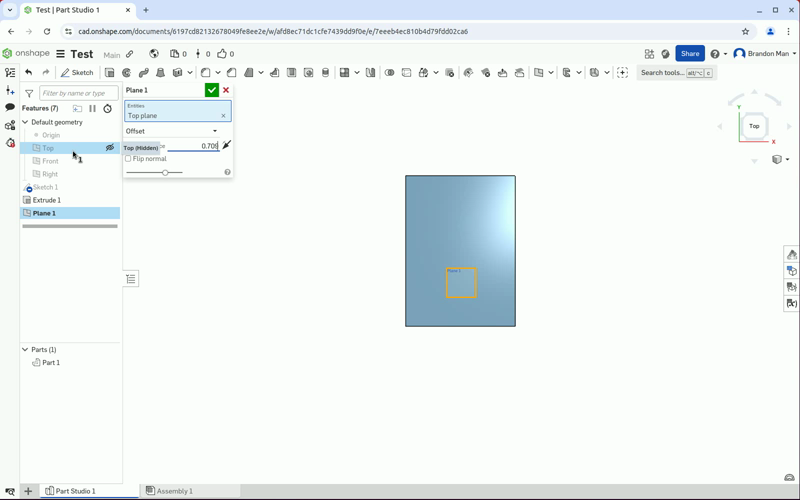
key(enter, 2)
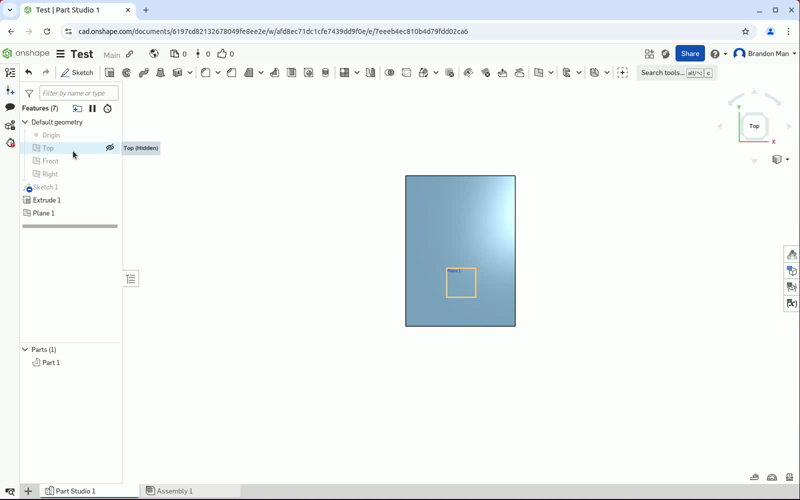
key(shift+s)
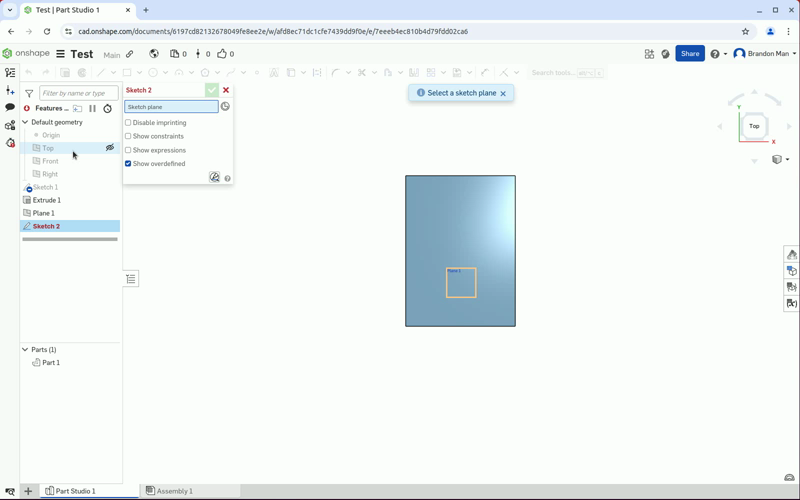
mouse_move(73, 215)
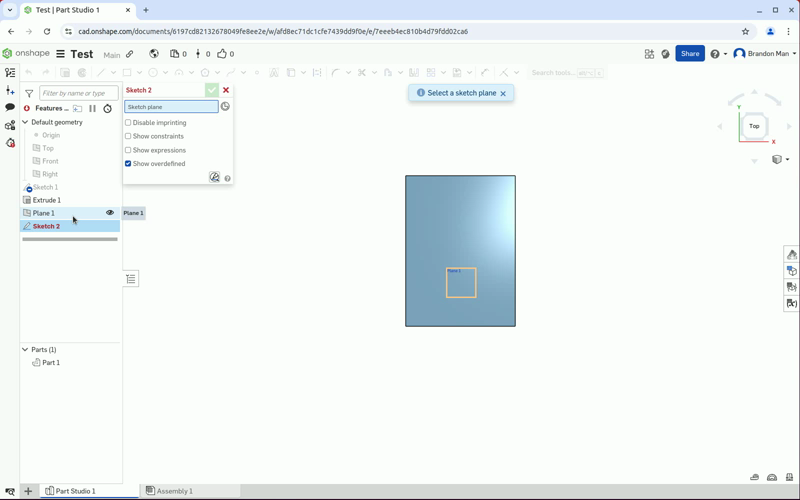
click(73, 215)
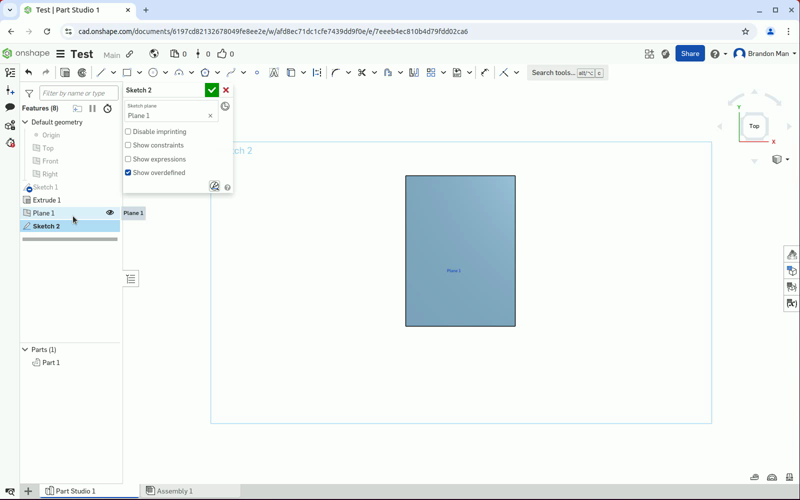
mouse_move(73, 352)
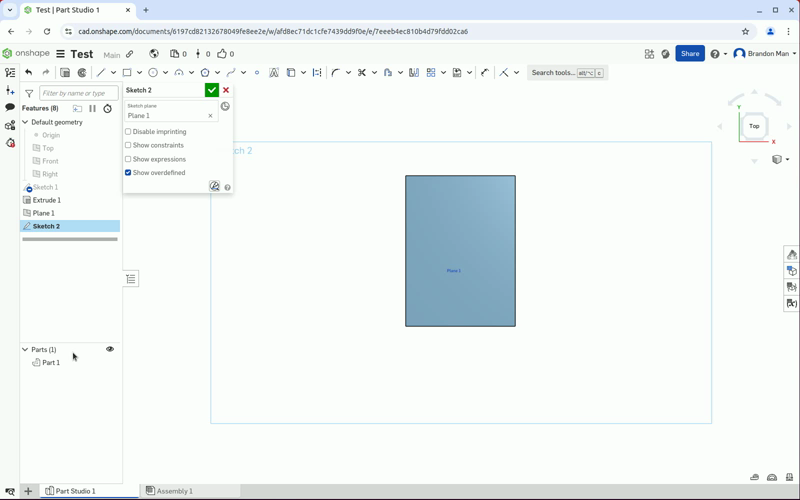
key(y)
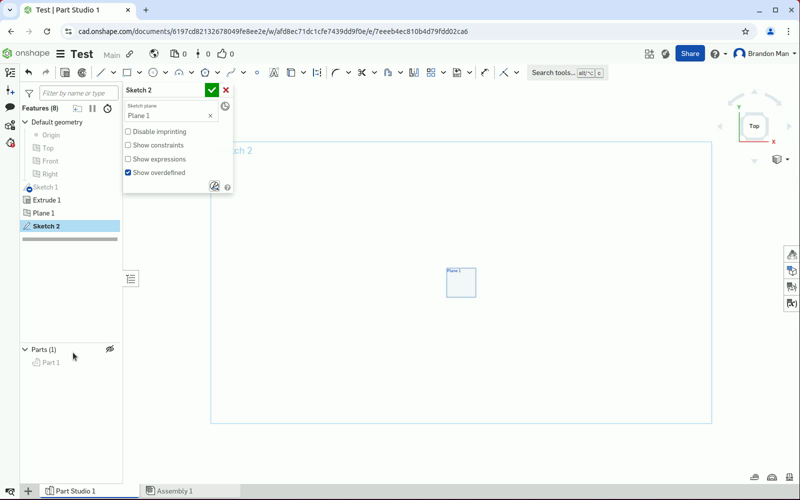
key(l)
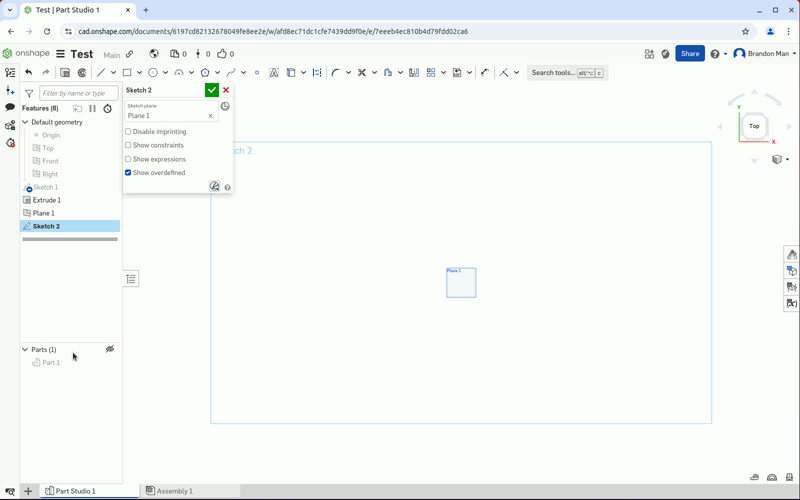
key_down(shift)
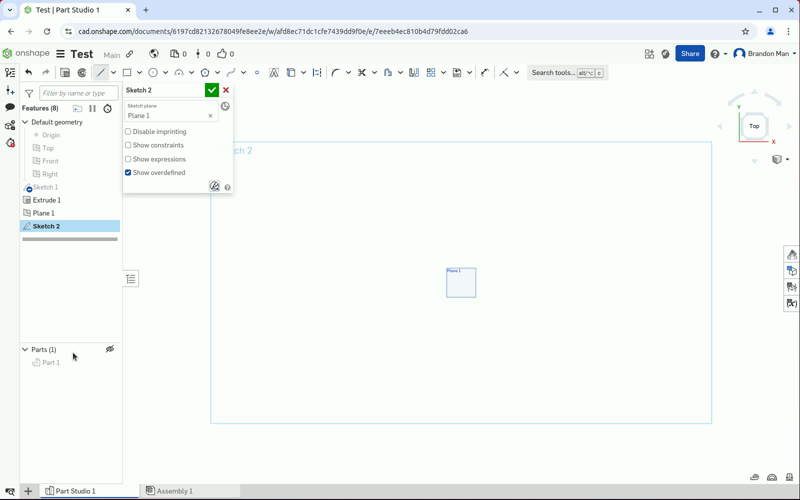
mouse_move(405, 211)
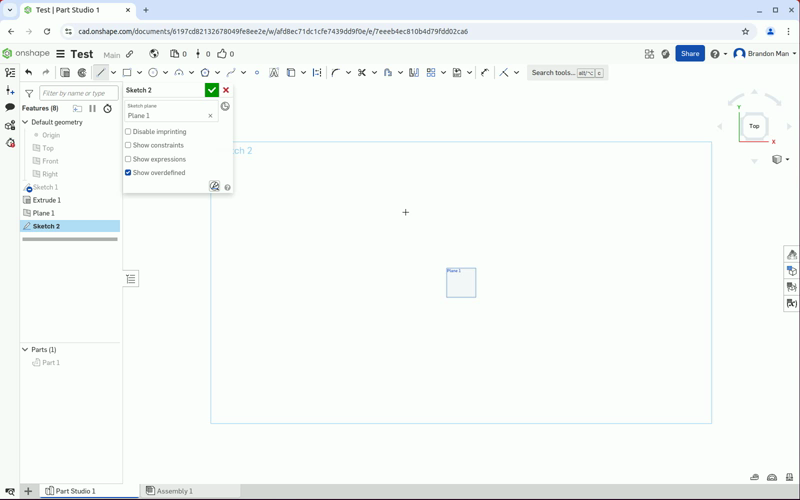
click(405, 211)
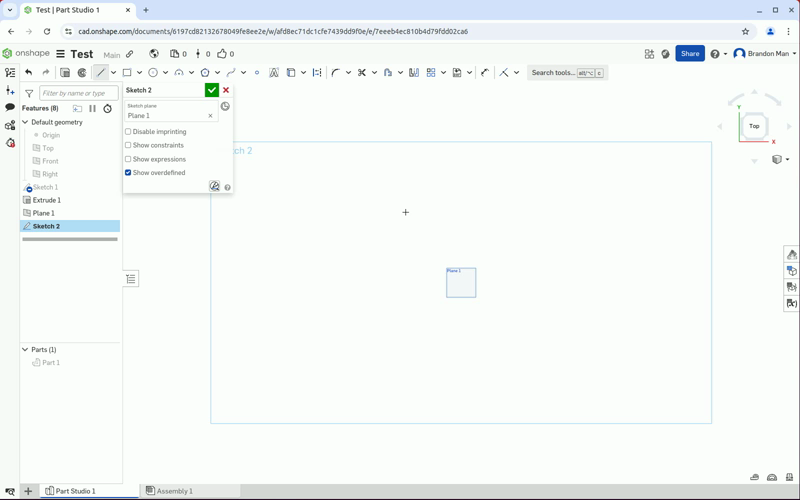
key_up(shift)
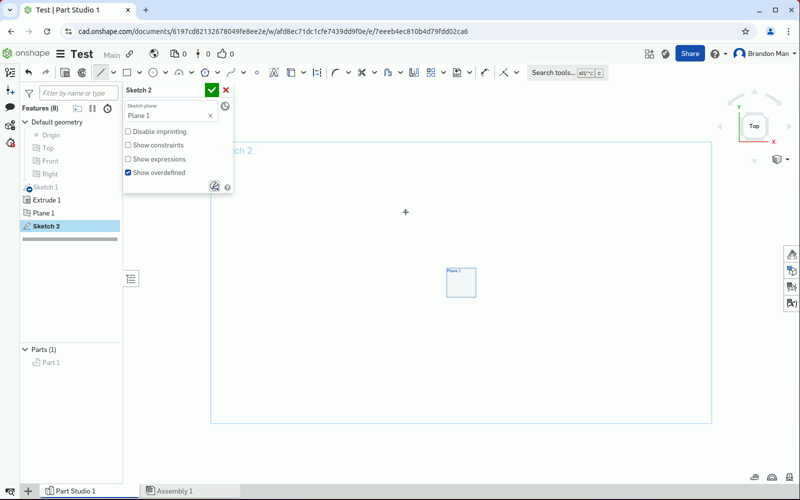
key_down(shift)
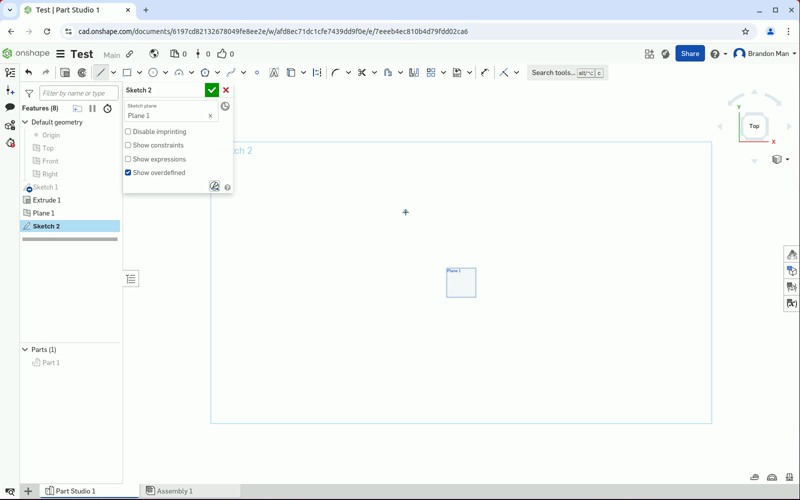
mouse_move(435, 211)
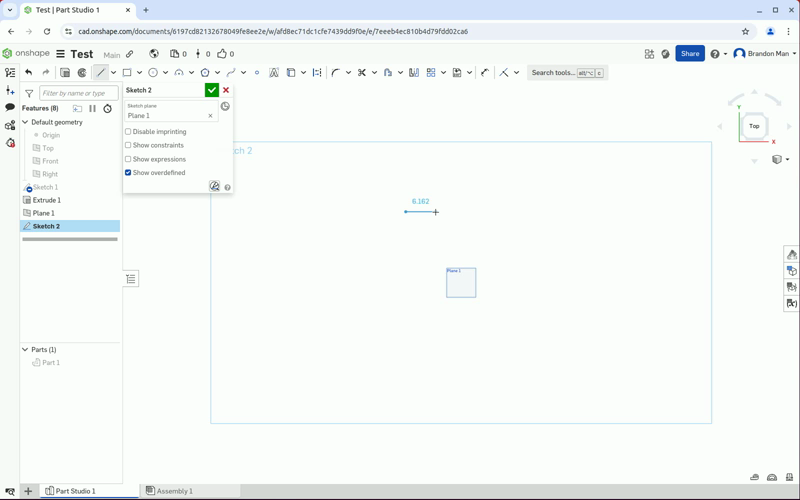
mouse_move(437, 211)
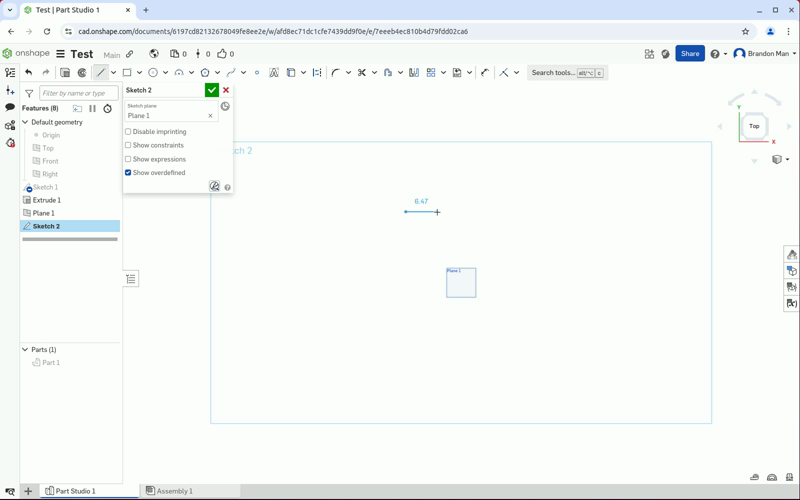
click(437, 211)
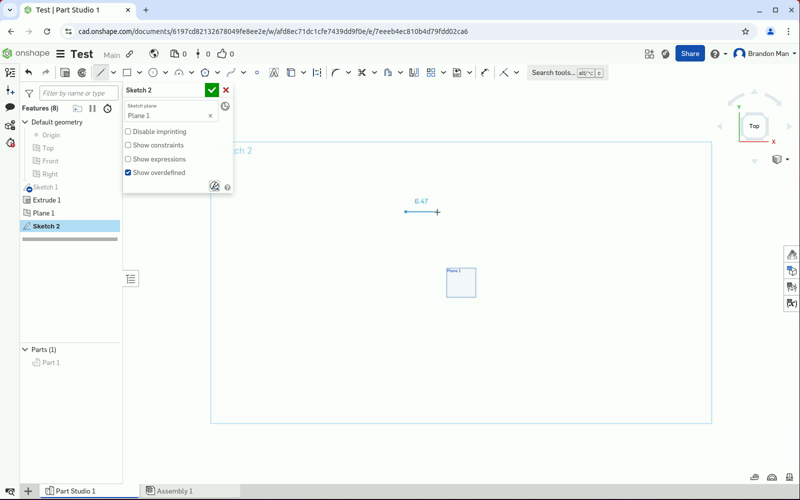
key_up(shift)
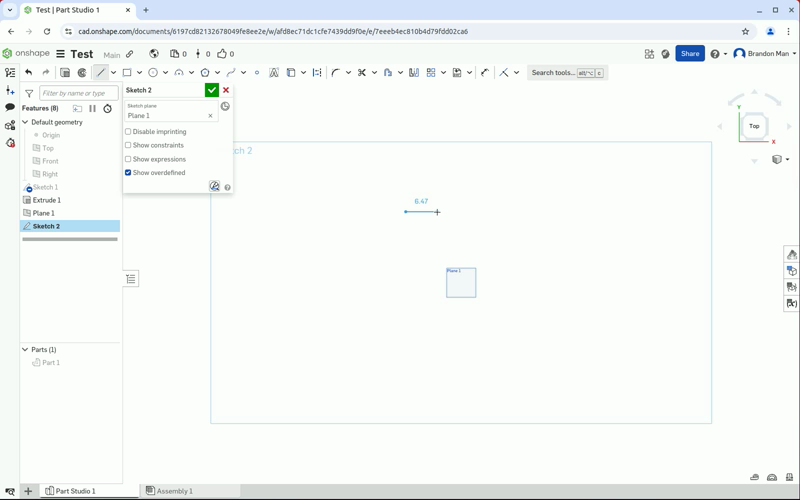
key_down(shift)
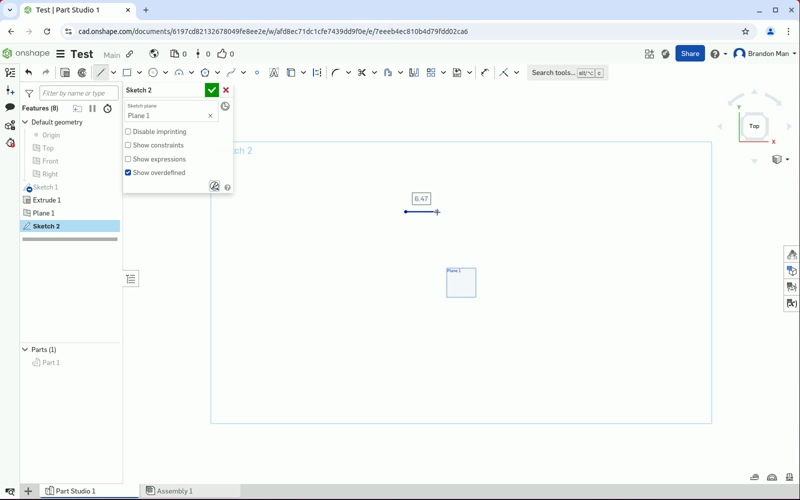
mouse_move(467, 211)
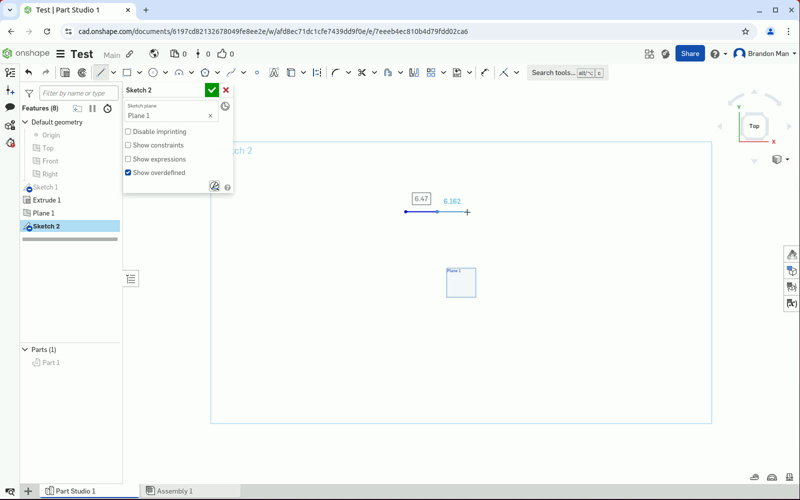
mouse_move(437, 174)
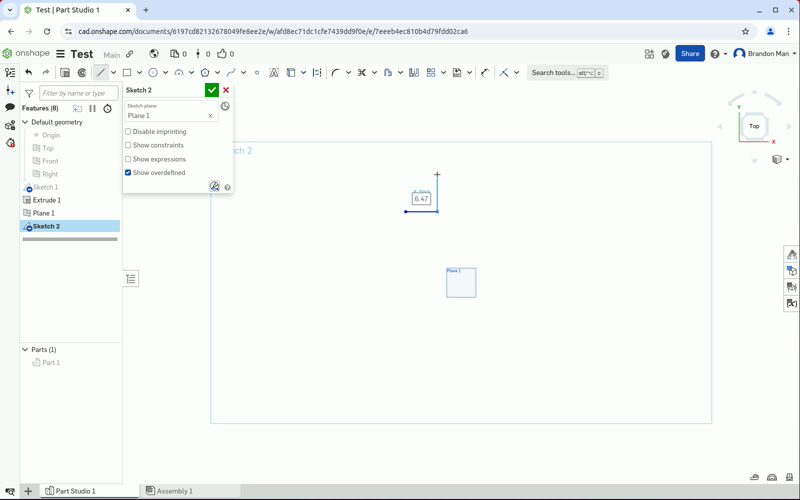
click(437, 174)
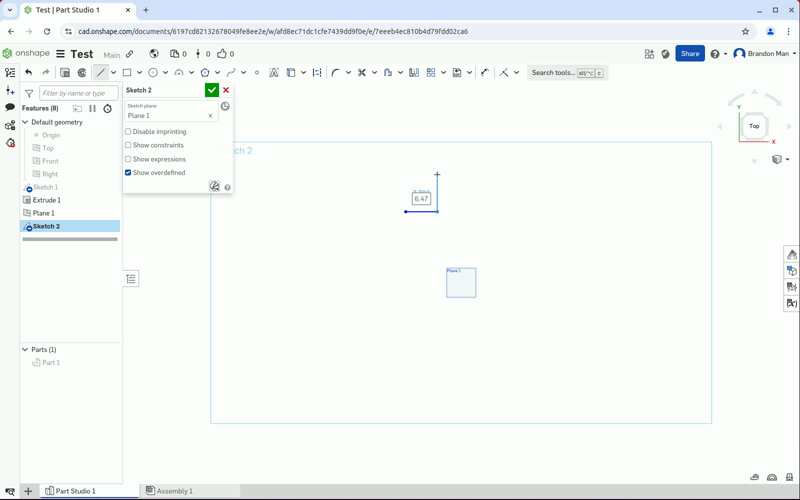
key_up(shift)
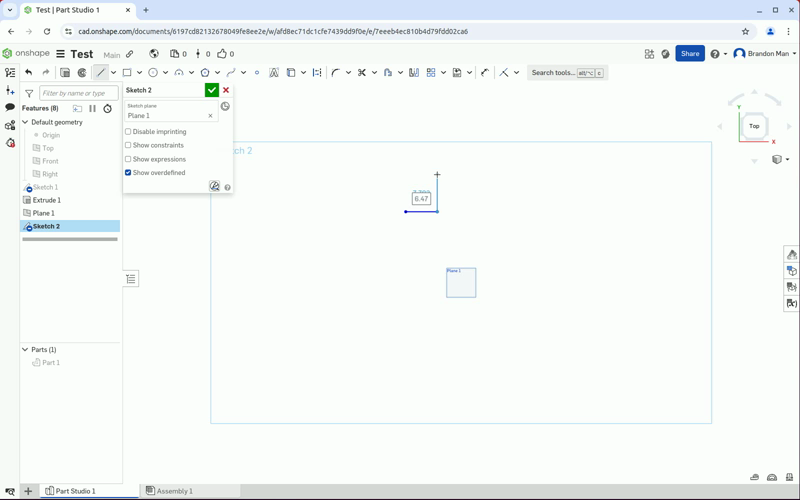
key_down(shift)
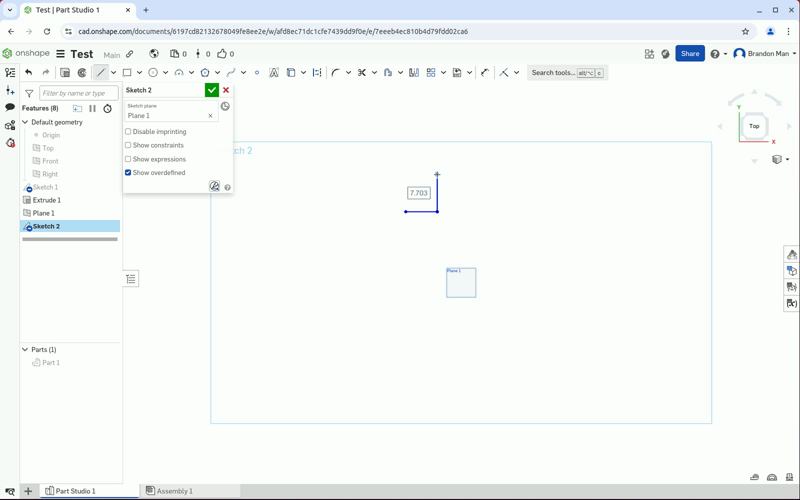
mouse_move(467, 174)
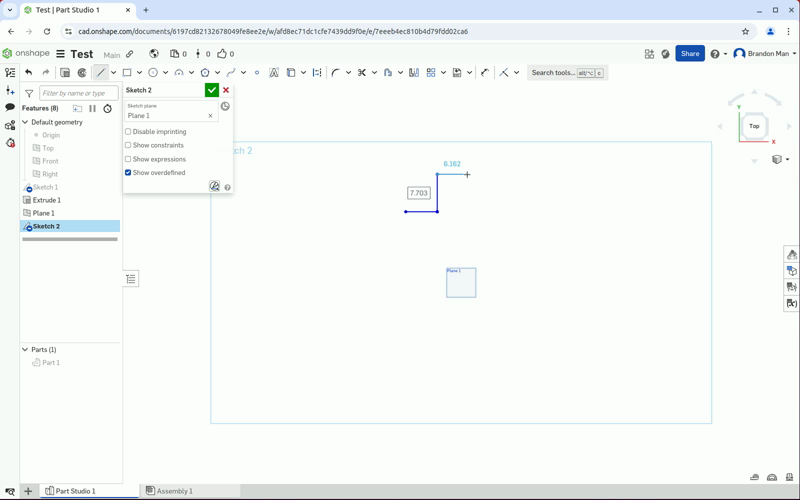
mouse_move(405, 174)
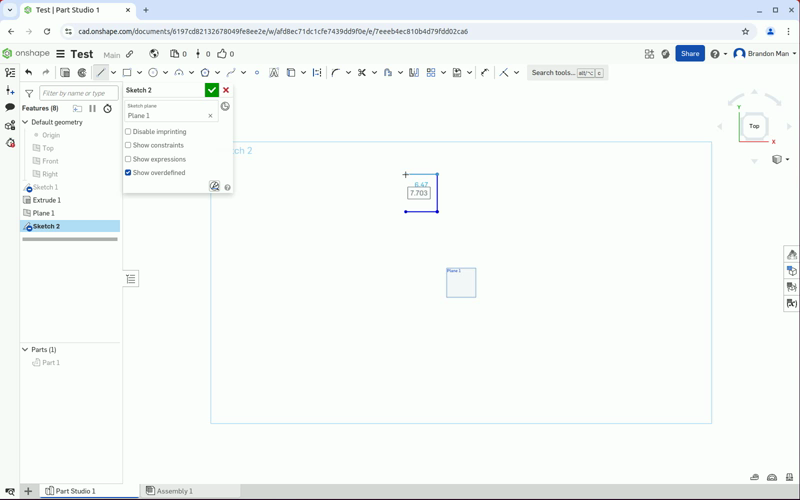
click(405, 174)
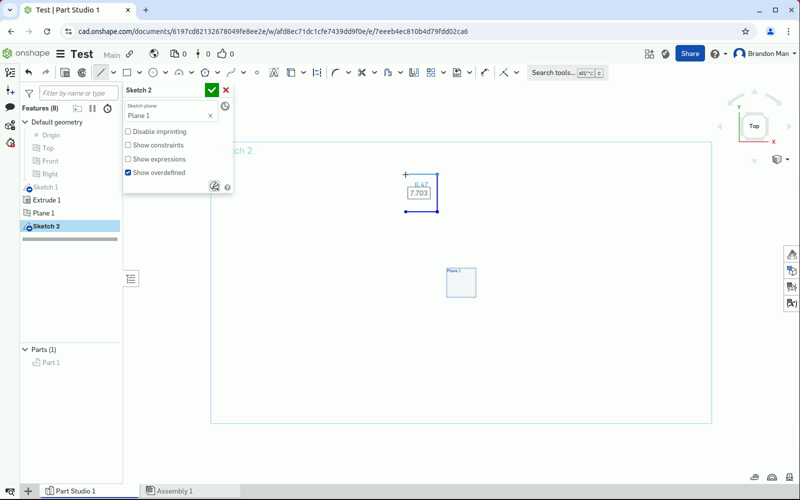
key_up(shift)
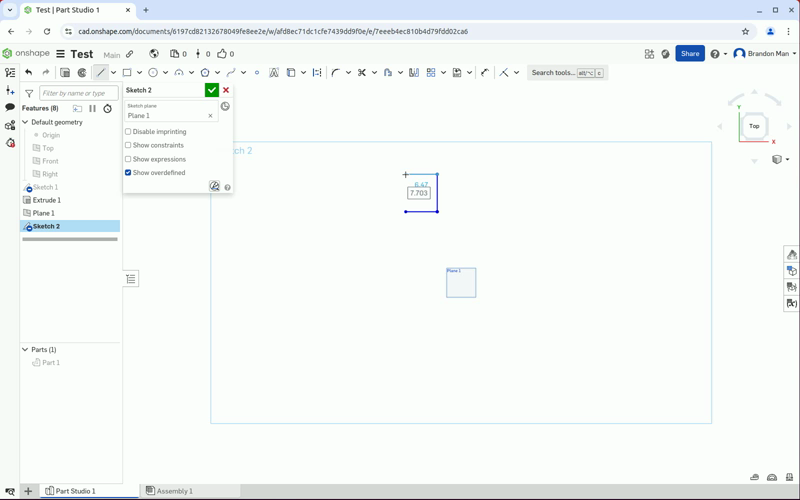
mouse_move(435, 174)
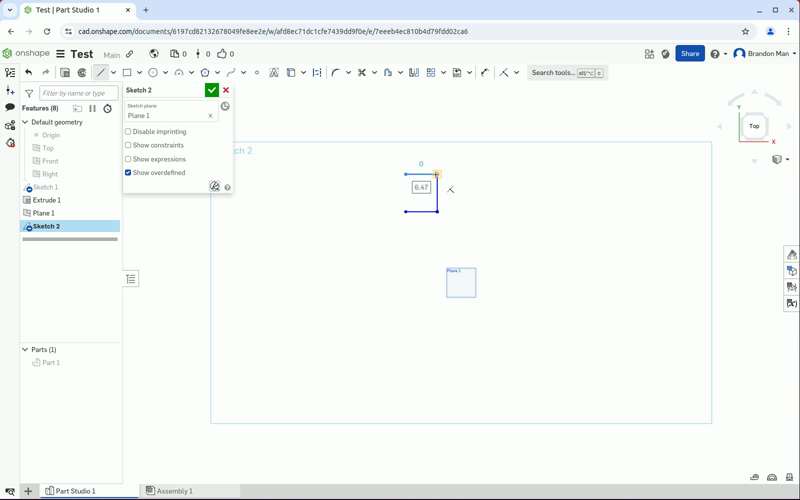
key_down(shift)
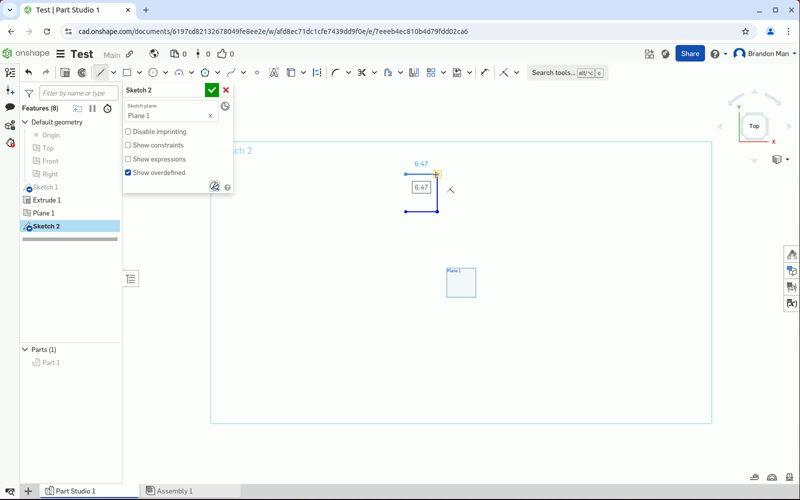
mouse_move(405, 211)
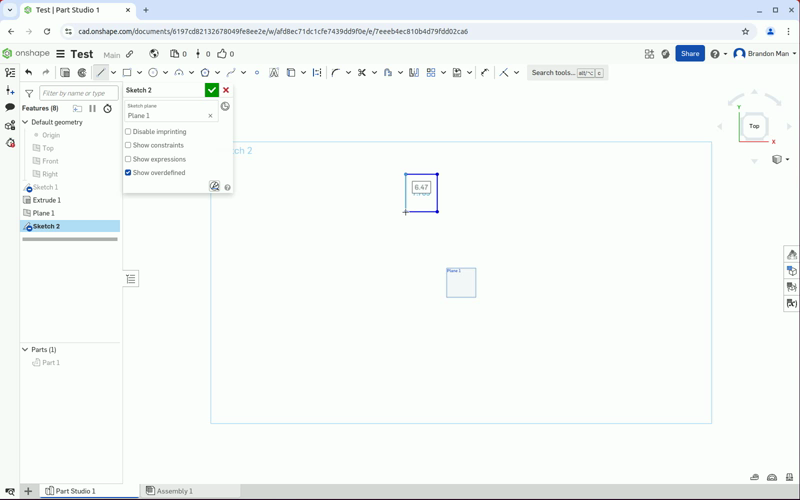
key_up(shift)
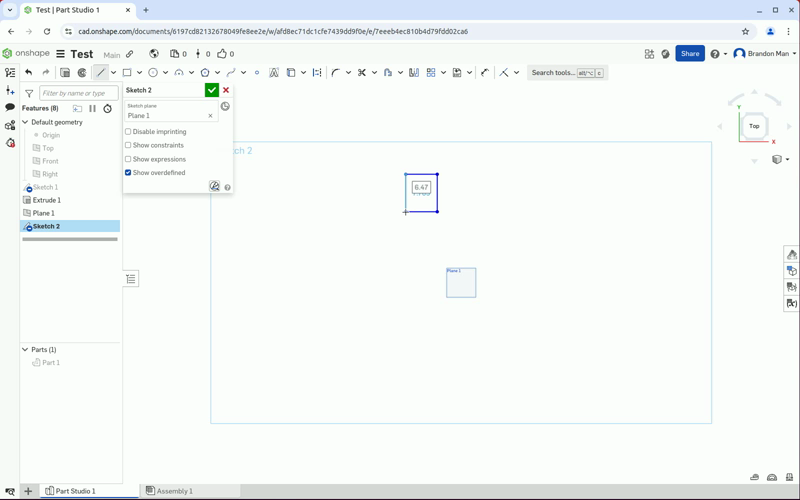
click(405, 211)
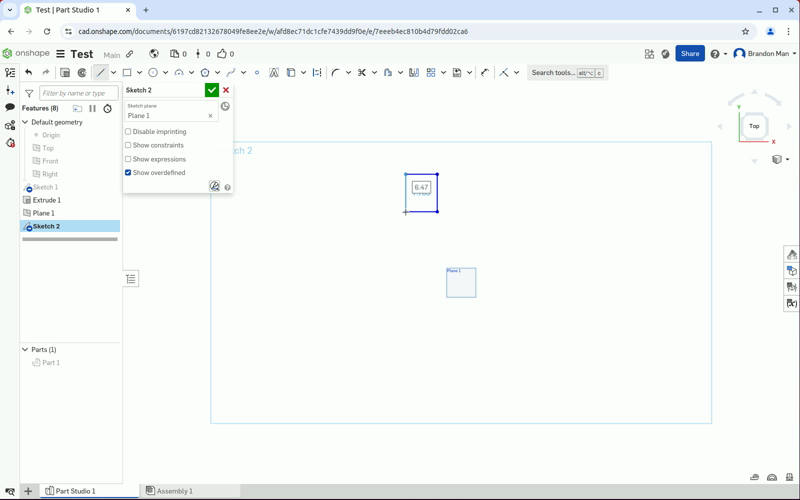
key(esc)
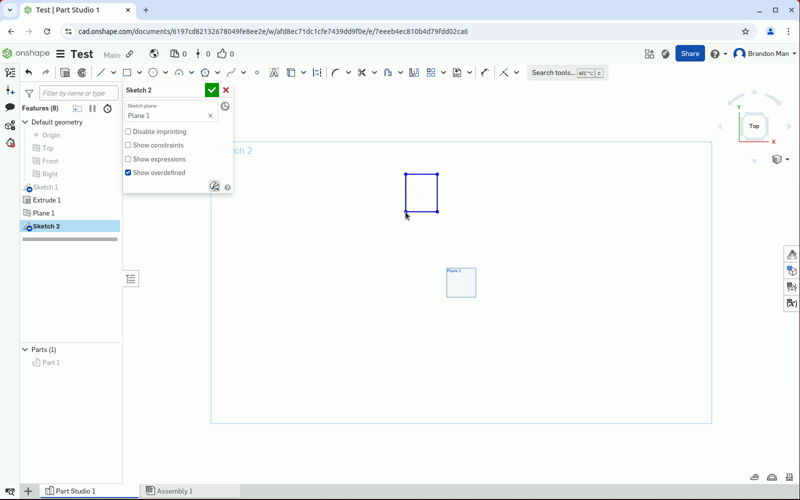
mouse_move(433, 178)
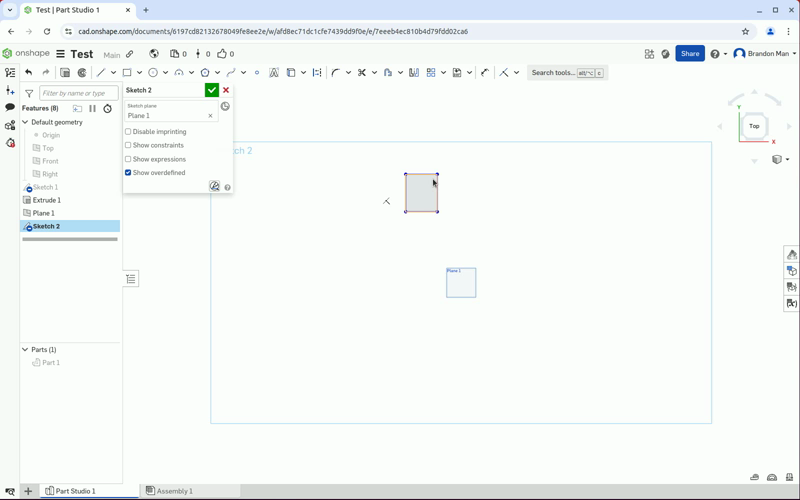
scroll(6)
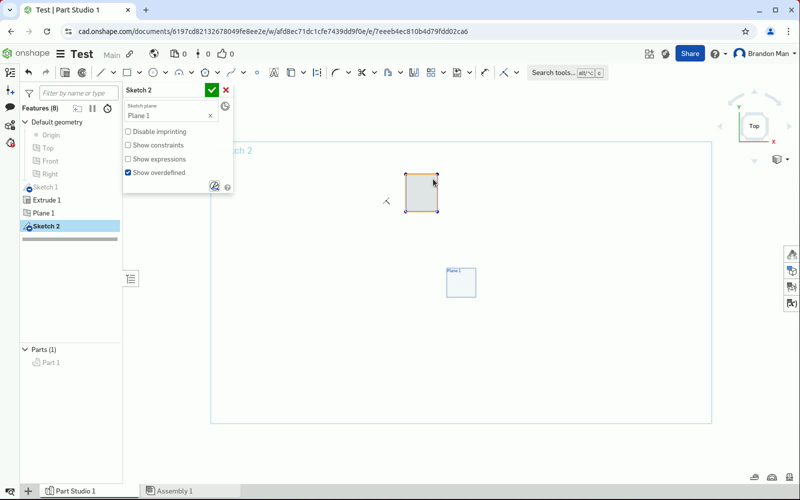
scroll(6)
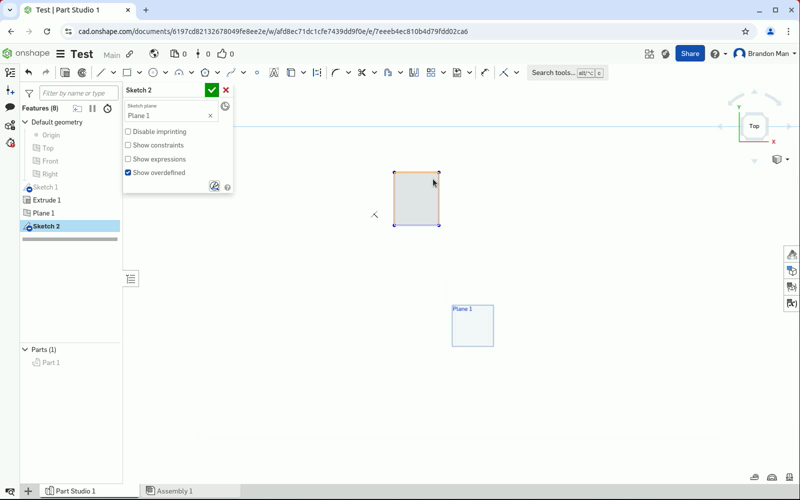
scroll(6)
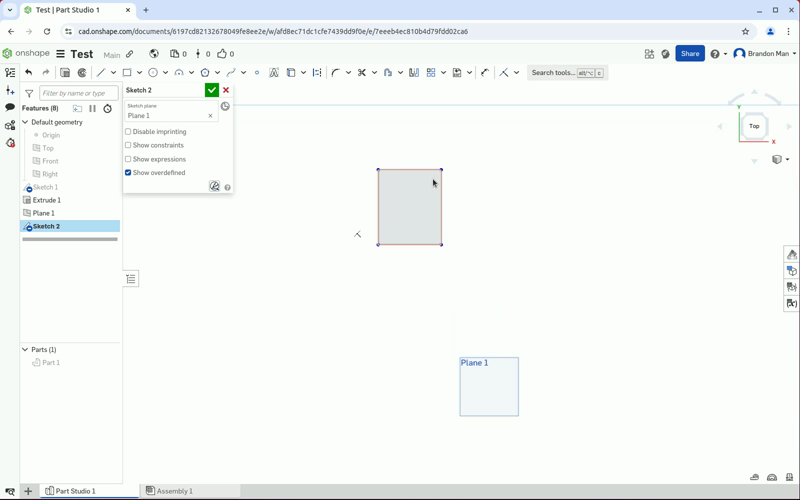
scroll(6)
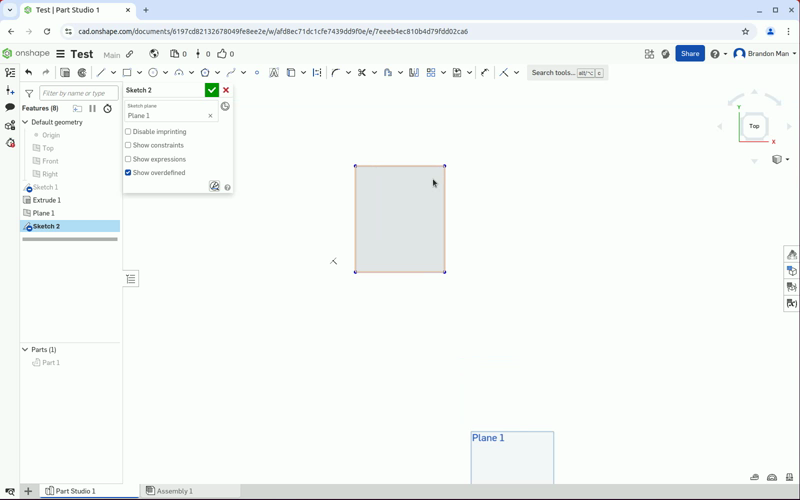
scroll(6)
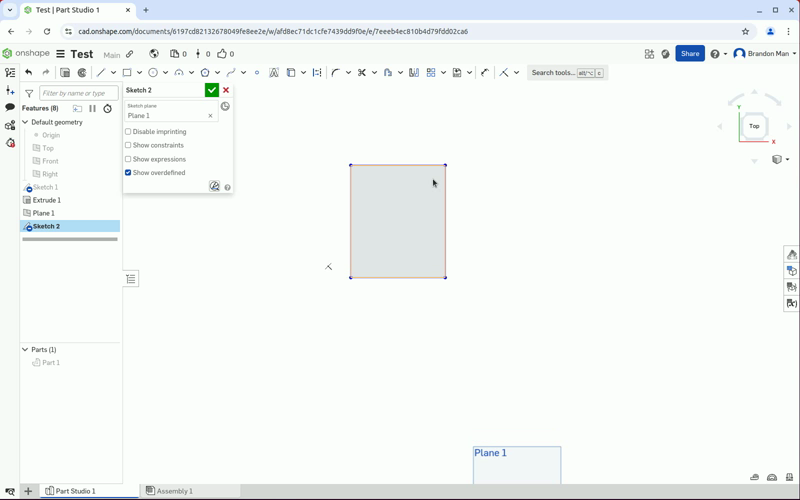
scroll(6)
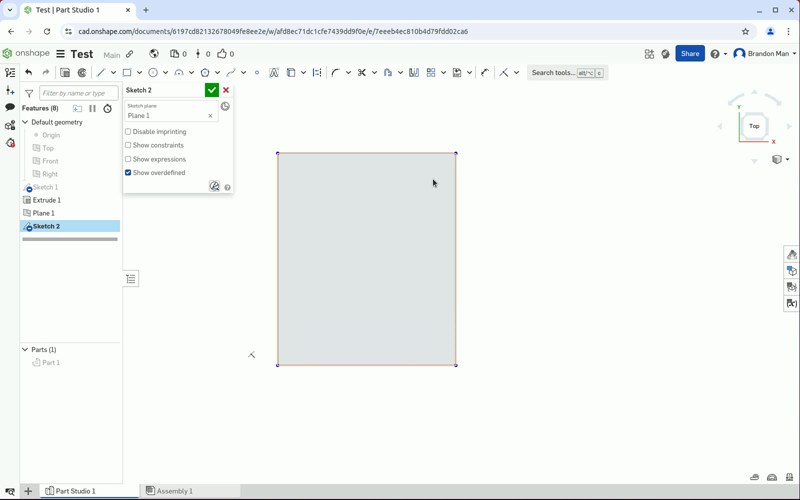
scroll(6)
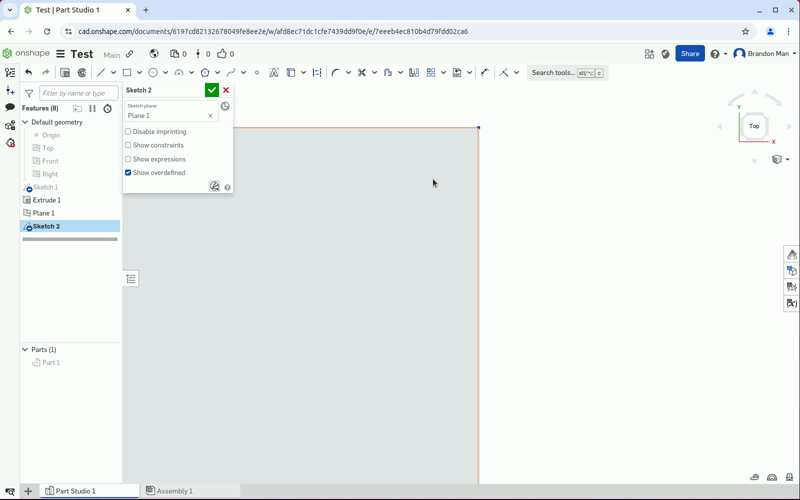
click(433, 178)
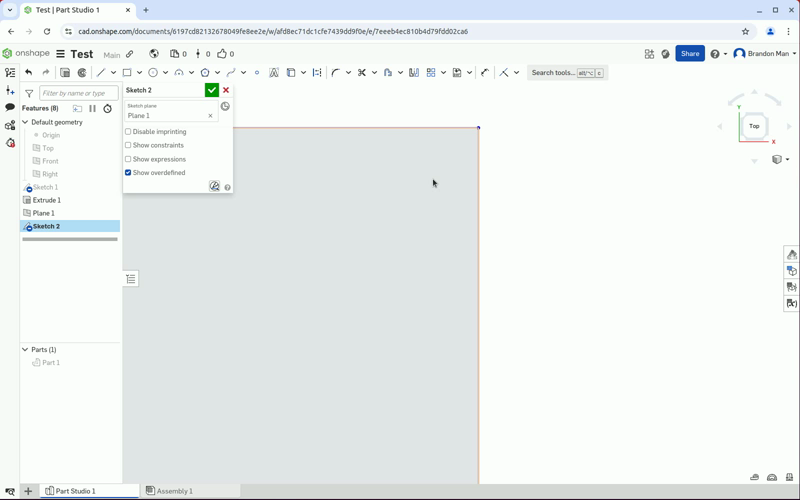
scroll(-6)
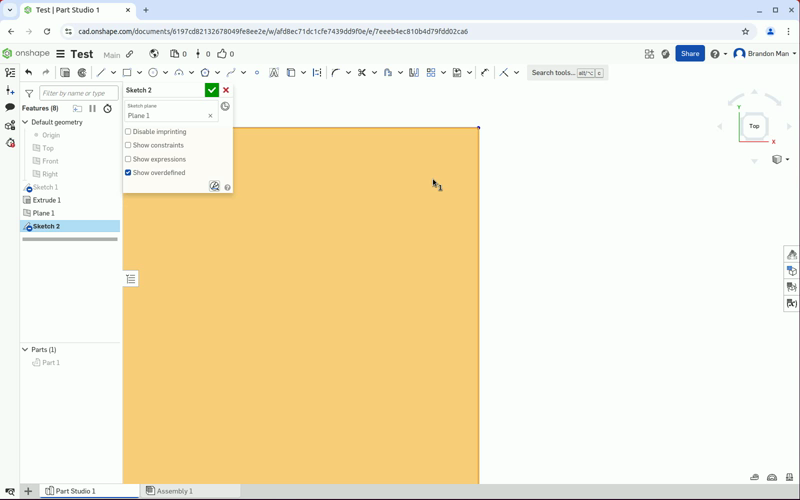
scroll(-6)
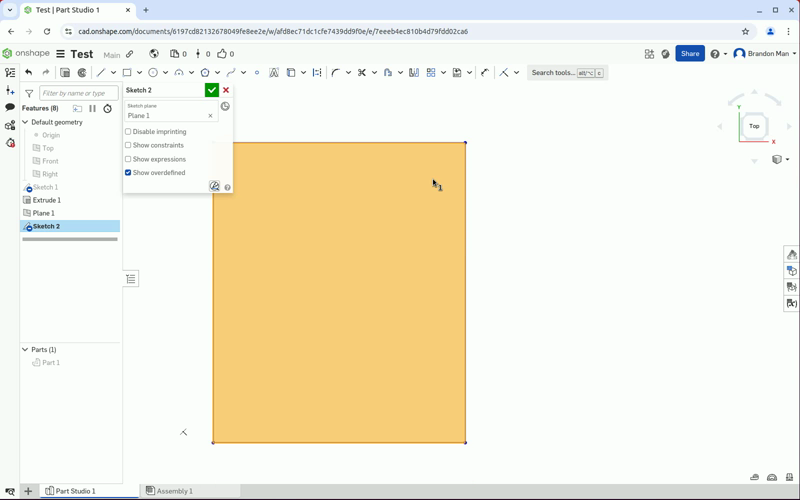
scroll(-6)
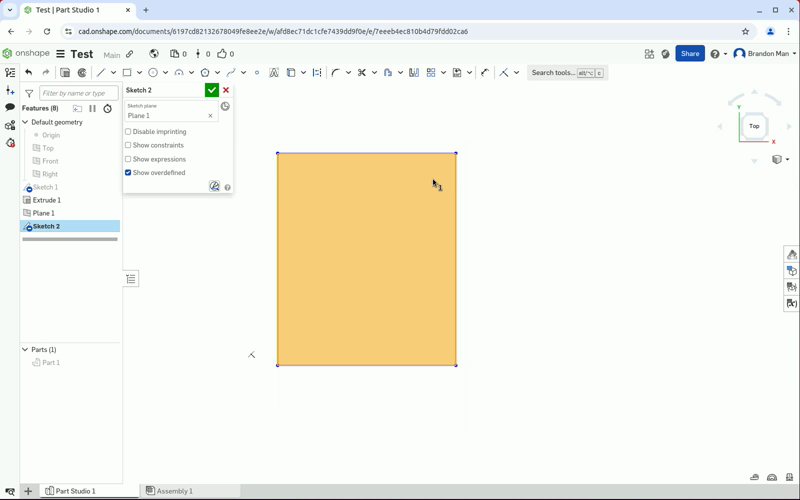
scroll(-6)
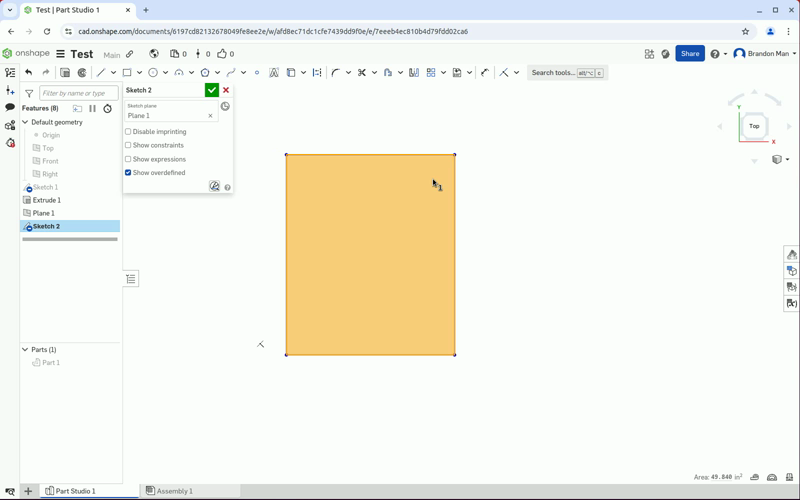
scroll(-6)
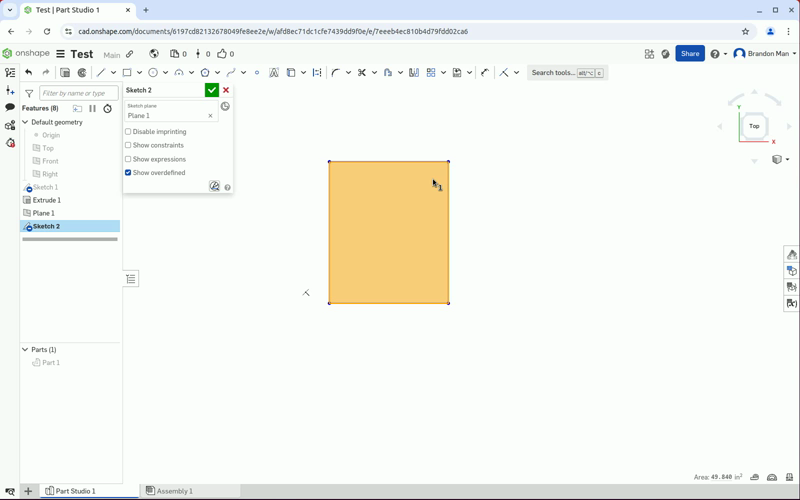
scroll(-6)
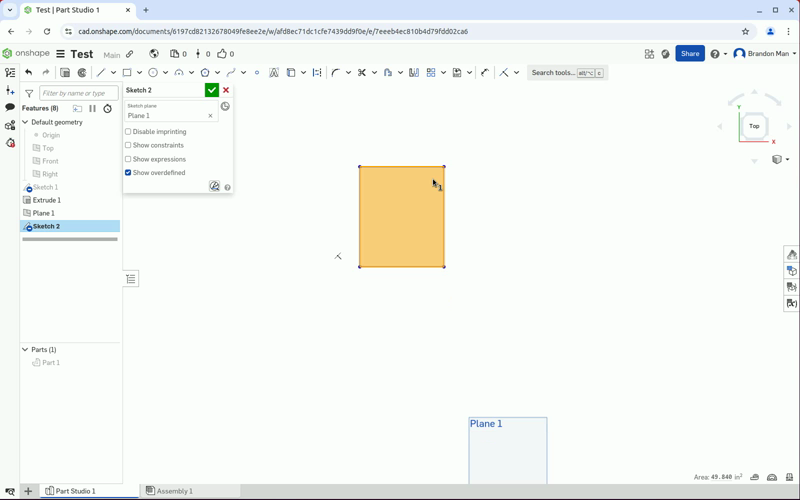
scroll(-6)
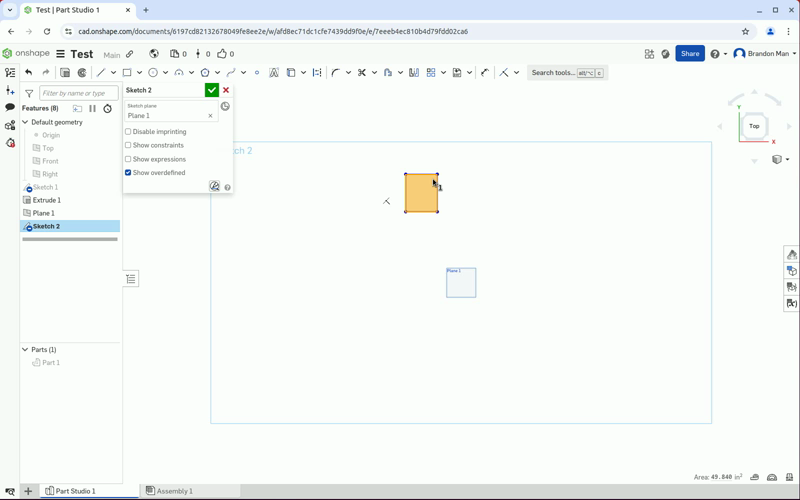
mouse_move(73, 352)
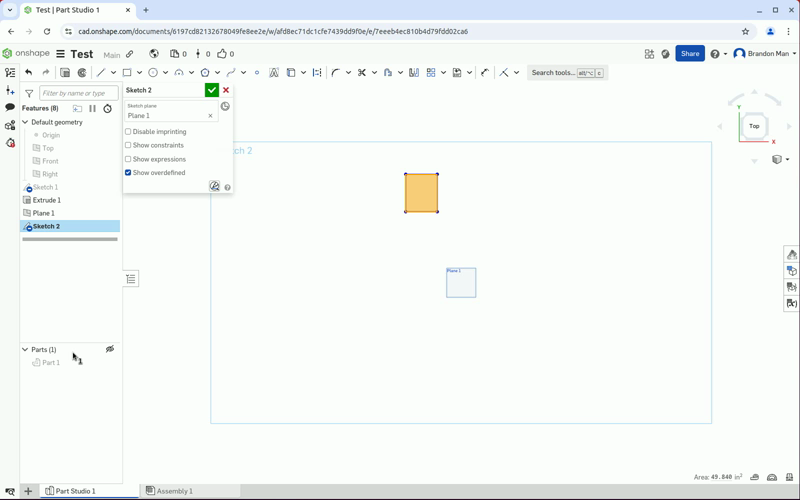
key(shift+y)
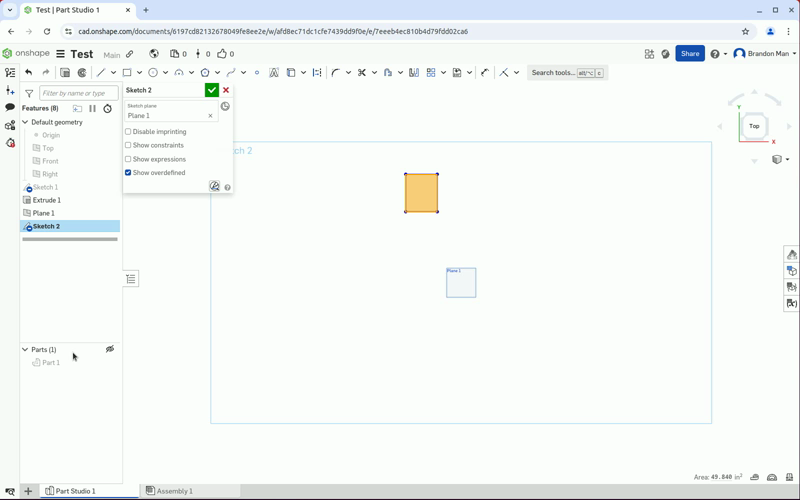
key(shift+e)
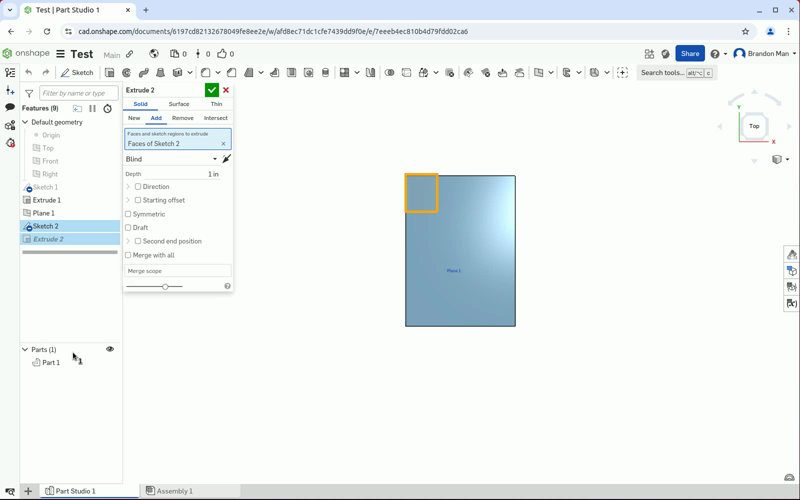
mouse_move(143, 106)
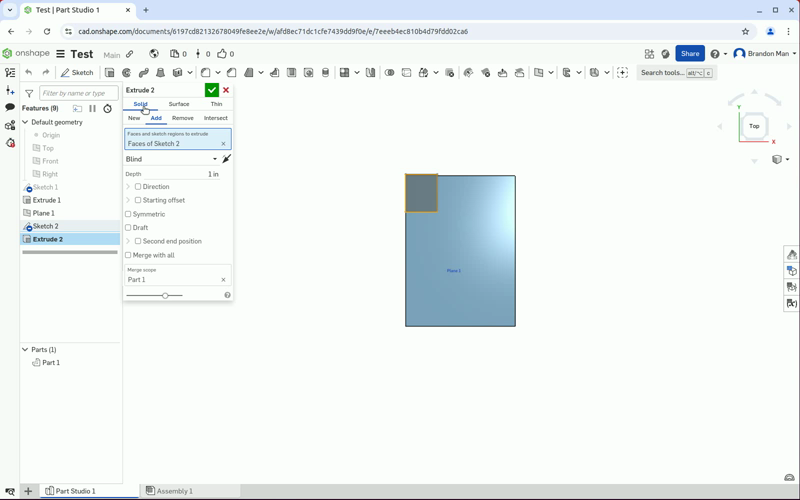
click(143, 106)
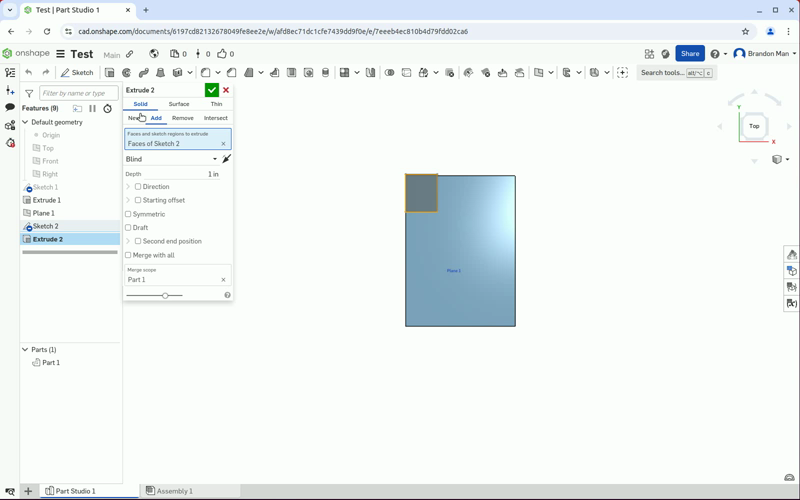
mouse_move(137, 120)
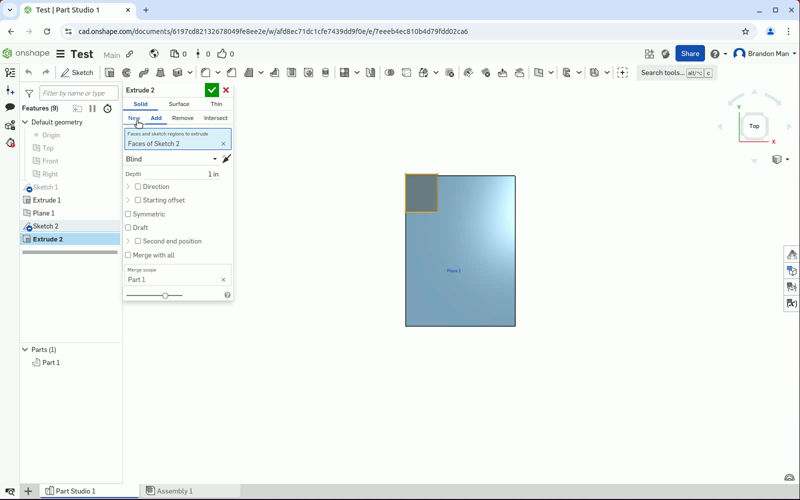
click(137, 120)
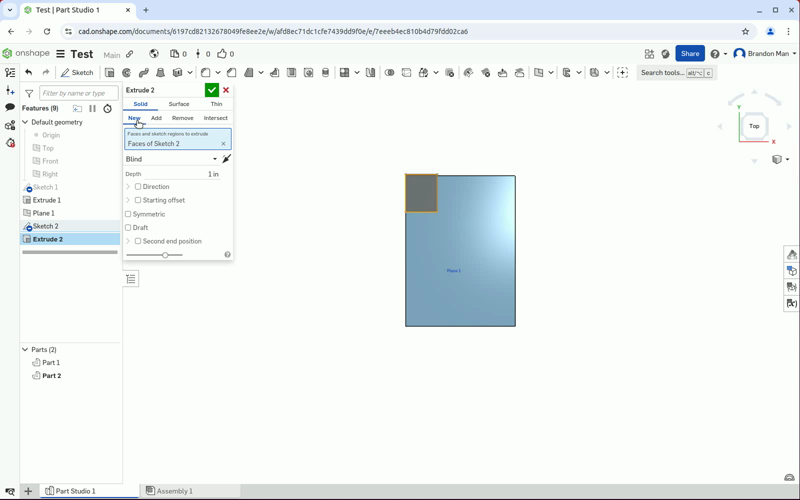
key(tab, 4)
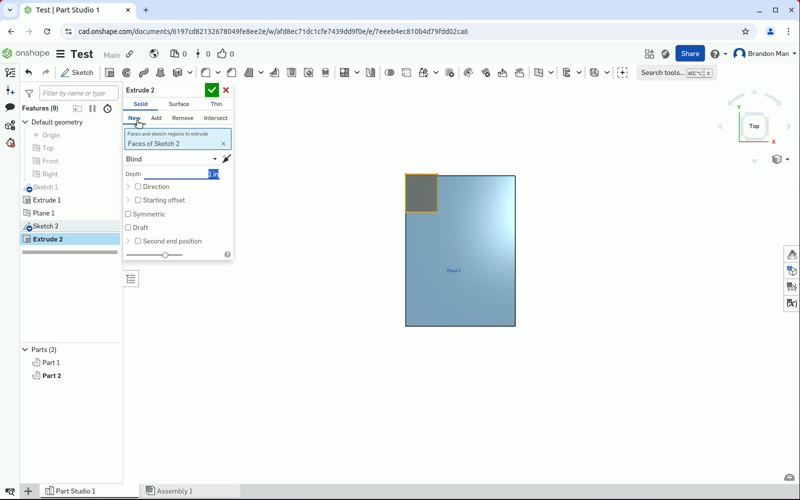
text(10.591)
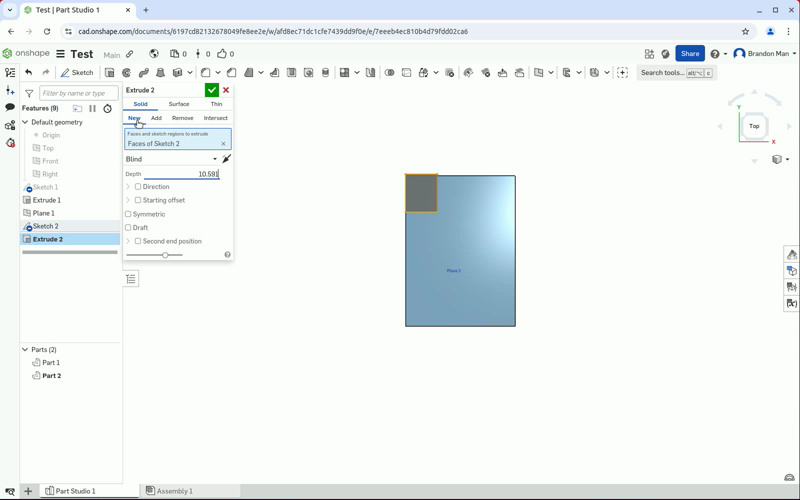
key(enter)
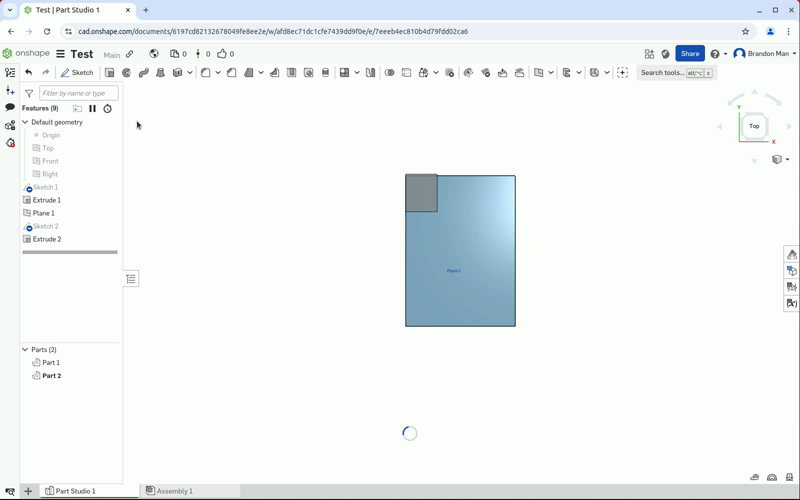
key(shift+h)
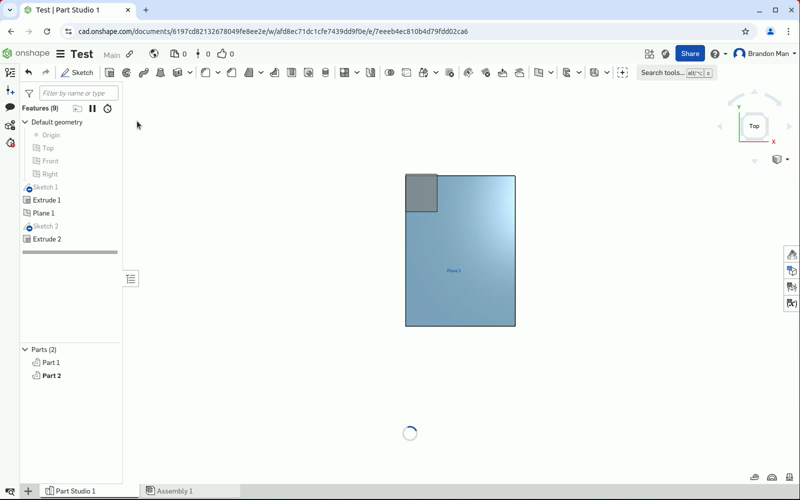
key(shift+h)
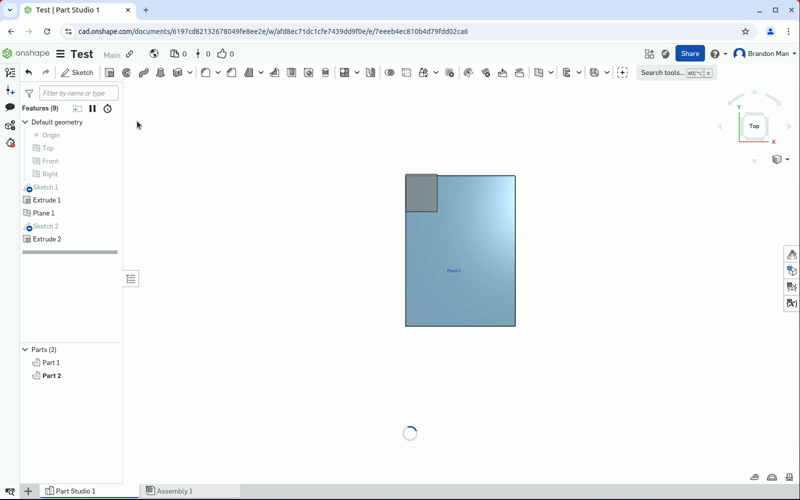
key(shift+7)
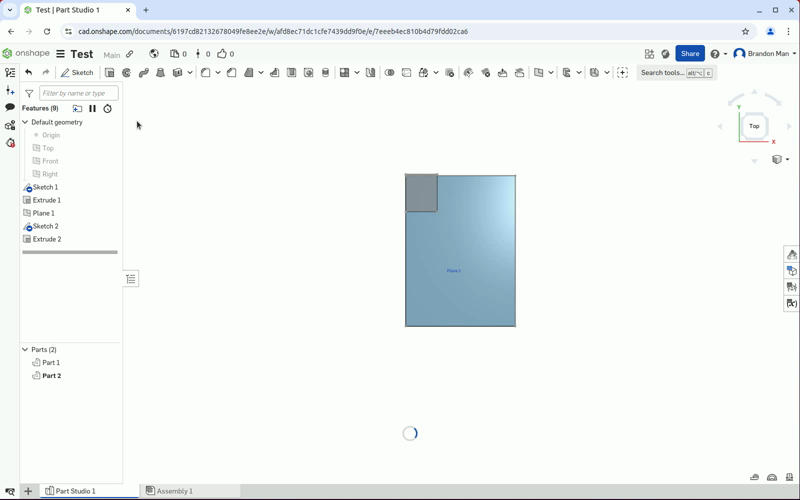
key(up, 3)
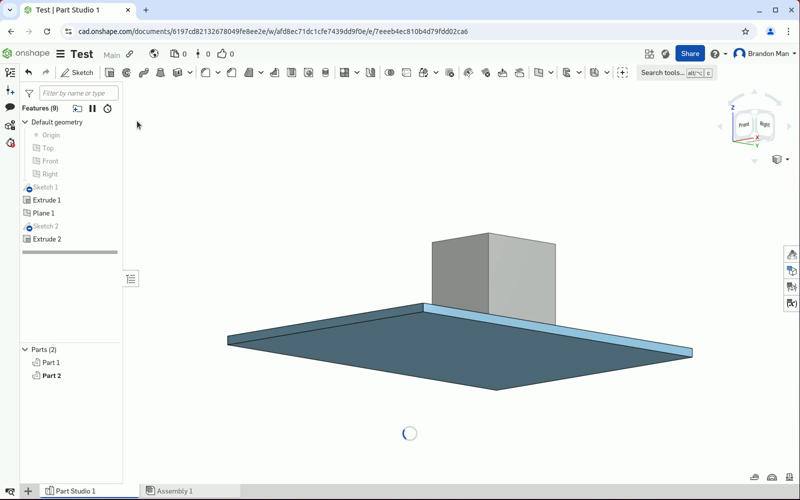
key(left, 3)
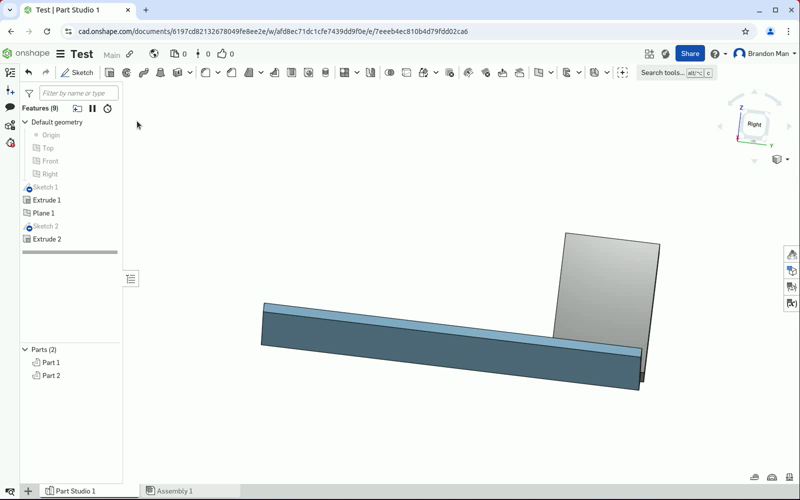
key(right, 3)
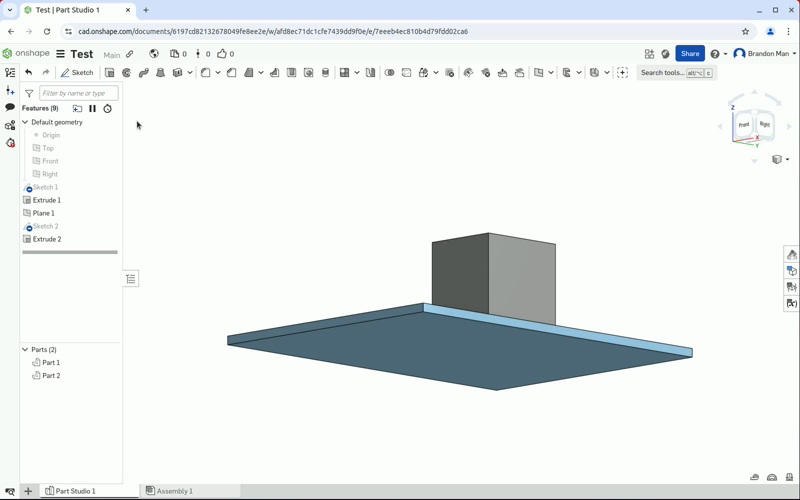
key(down, 3)
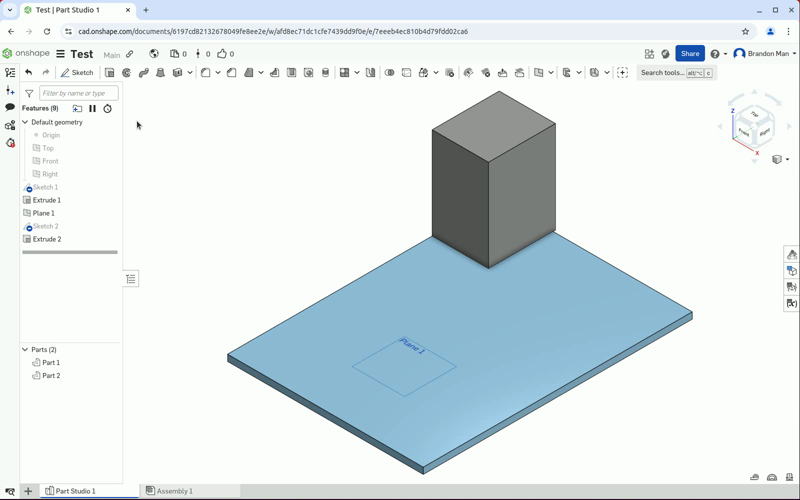
mouse_move(73, 189)
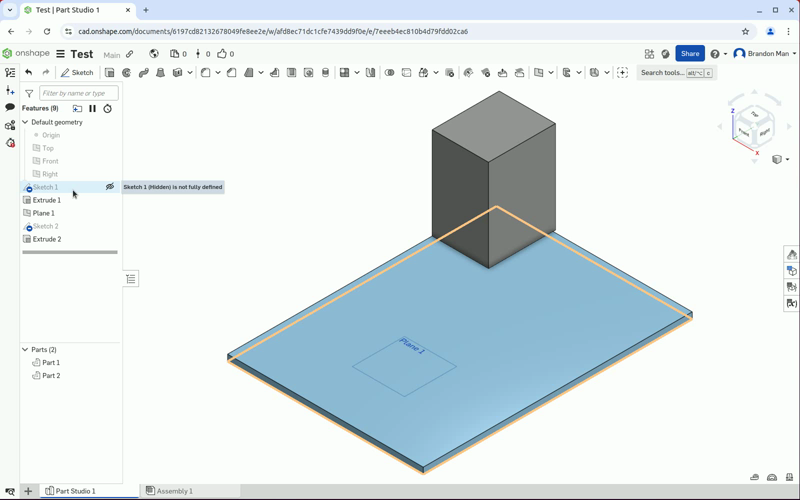
click(73, 189)